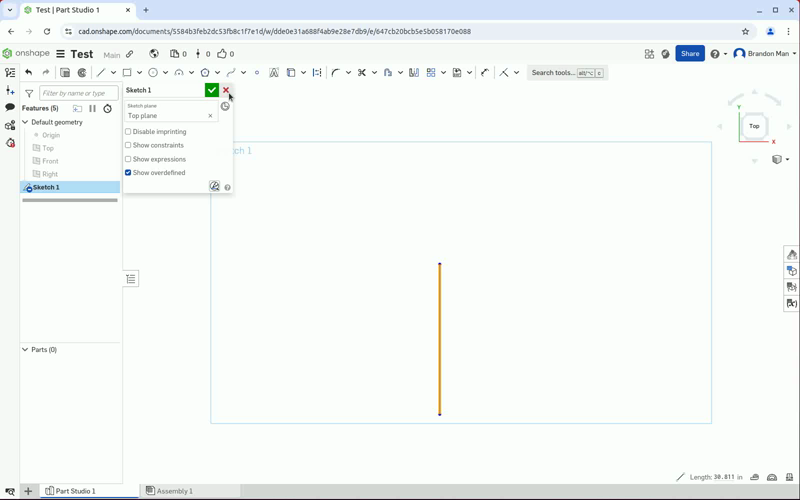
key(shift+h)
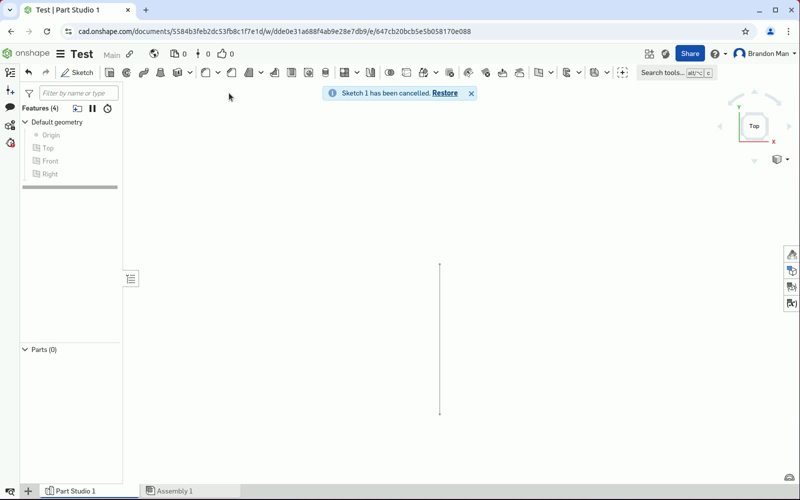
mouse_move(73, 352)
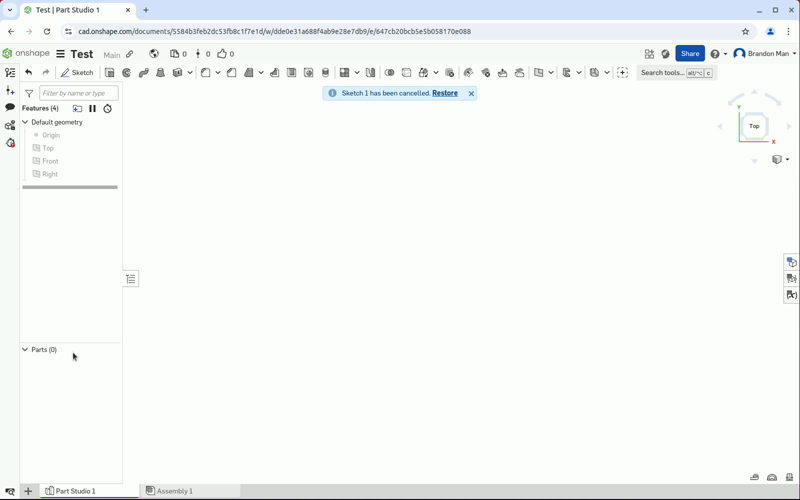
key(y)
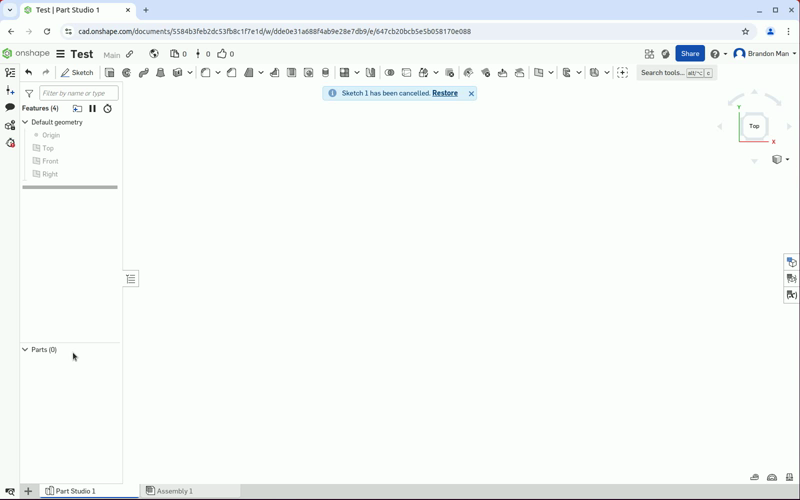
key(shift+p)
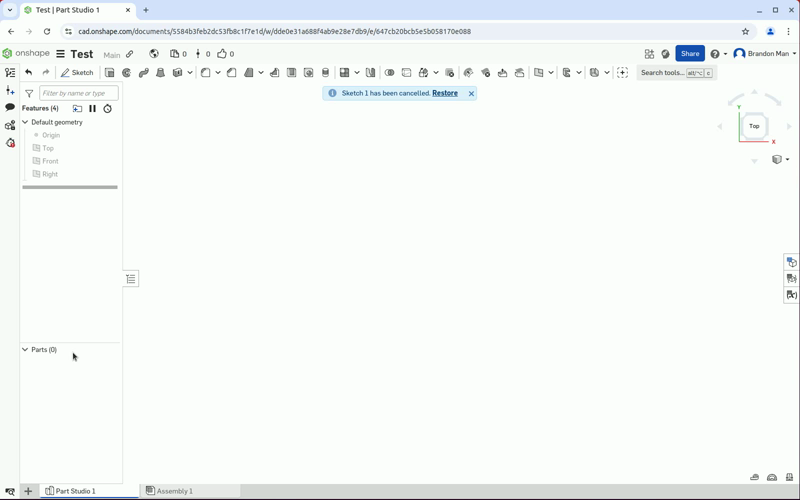
key(space)
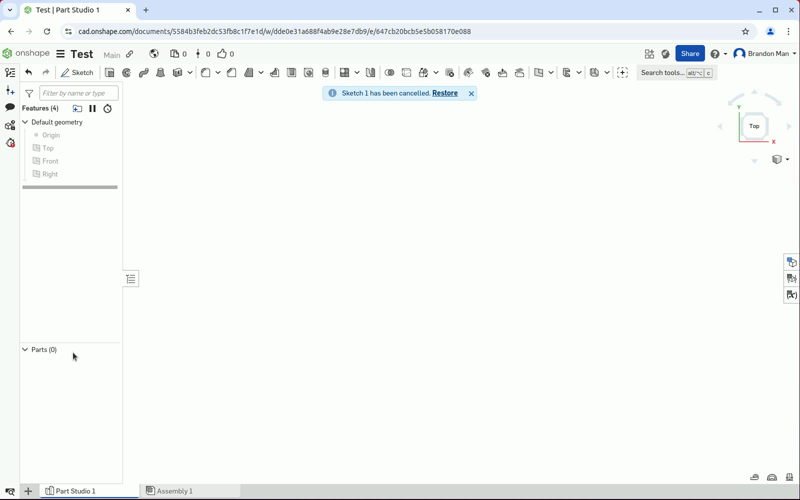
key_down(shift)
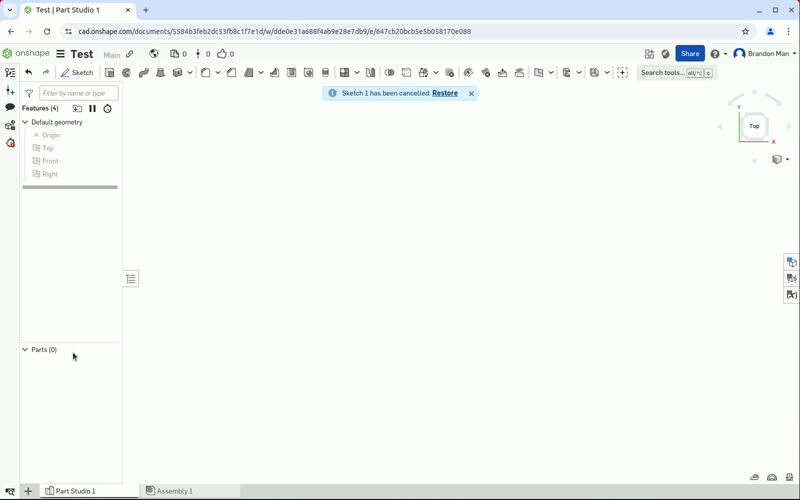
key(up)
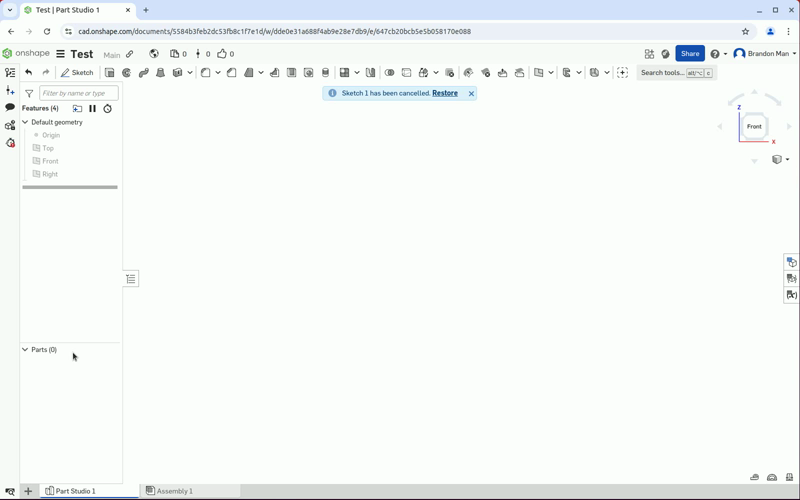
key_up(shift)
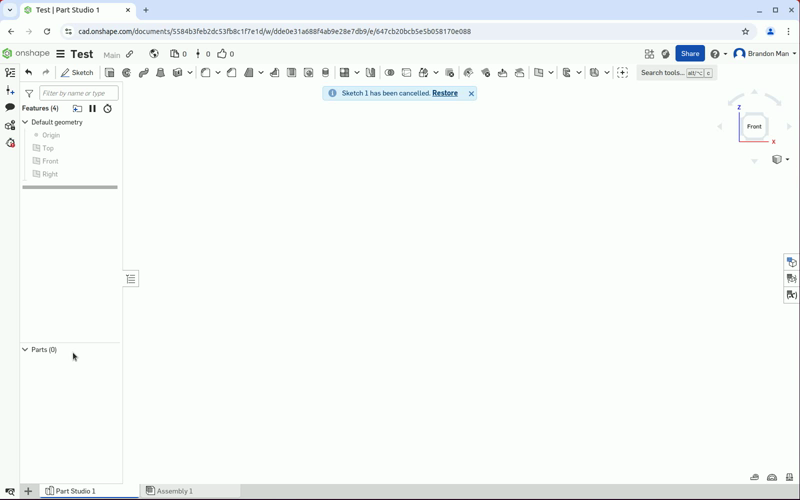
mouse_move(73, 352)
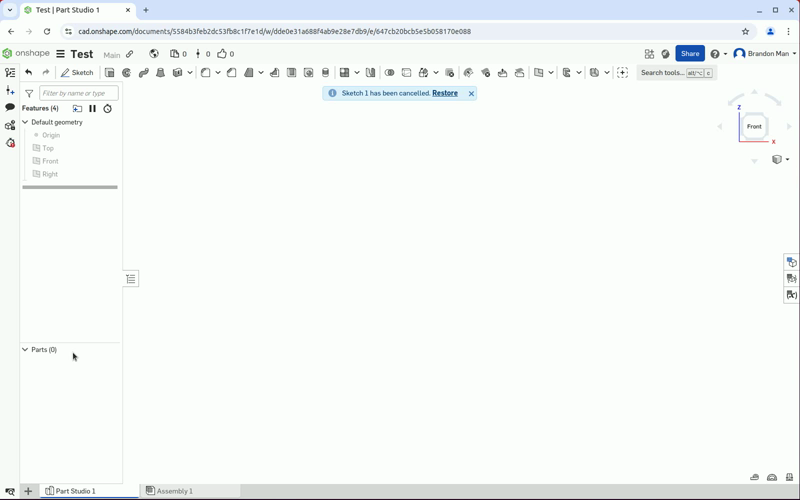
key(shift+y)
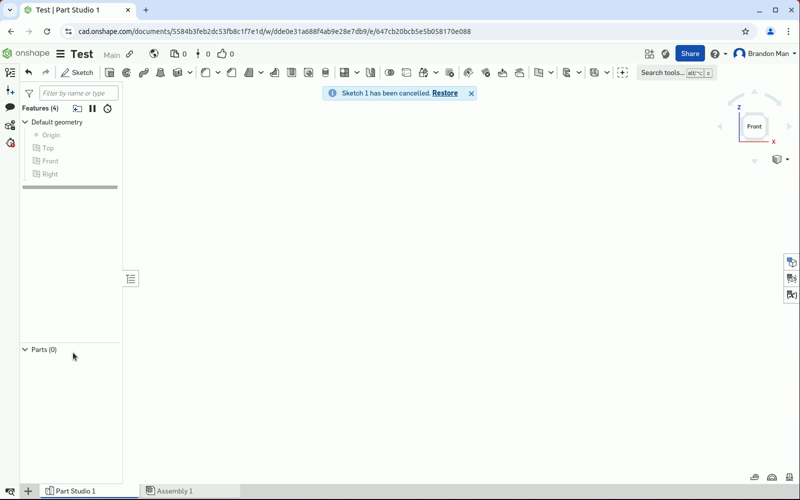
key(shift+s)
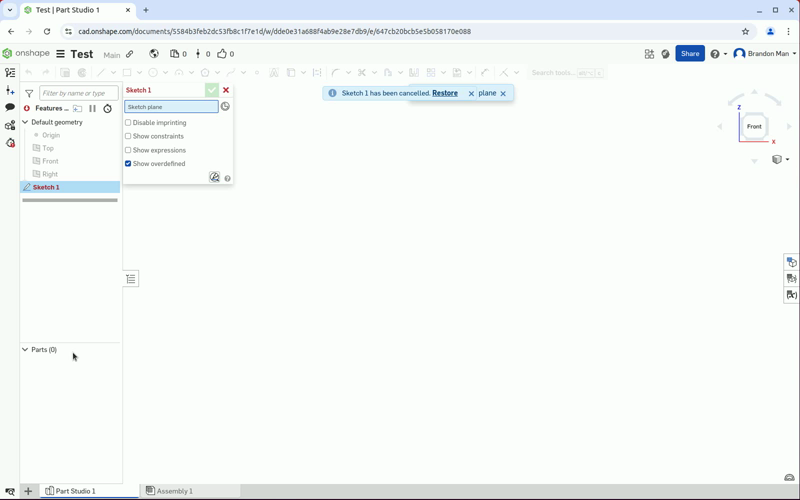
mouse_move(73, 163)
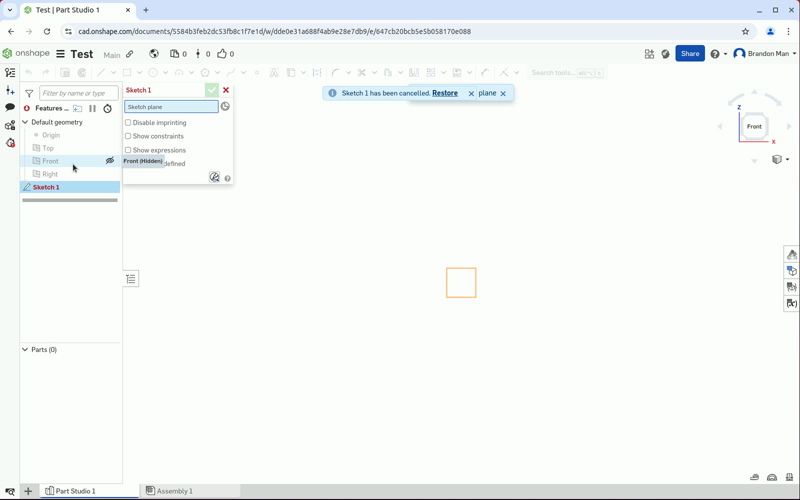
click(73, 163)
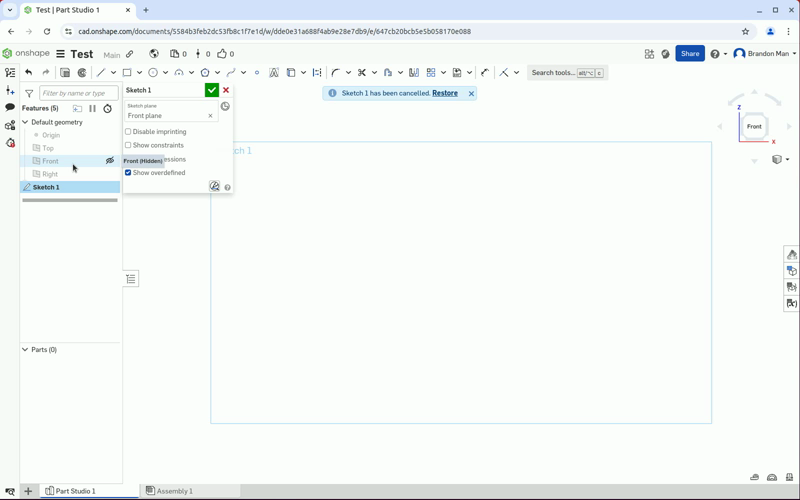
mouse_move(73, 352)
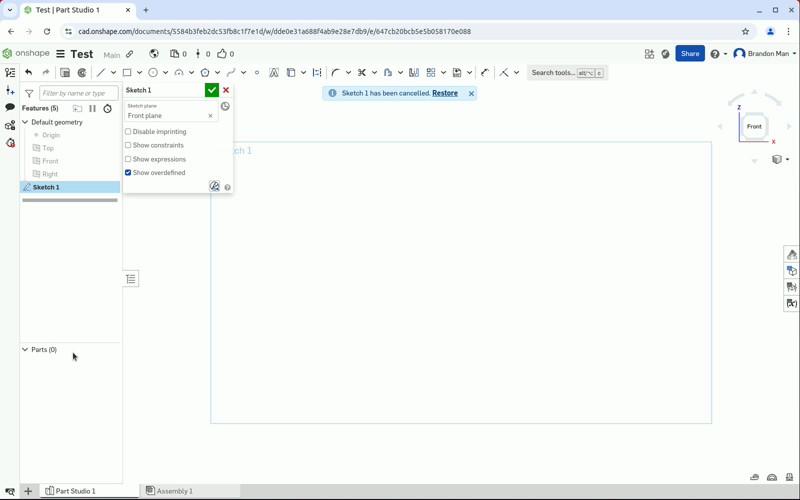
key(y)
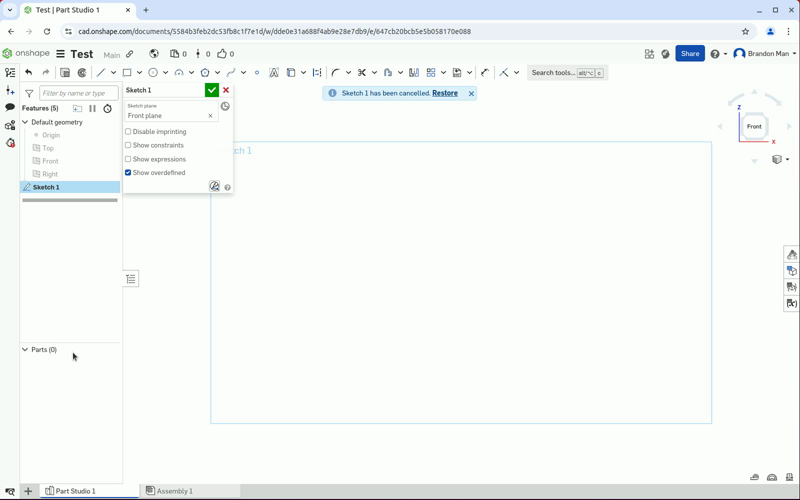
key(l)
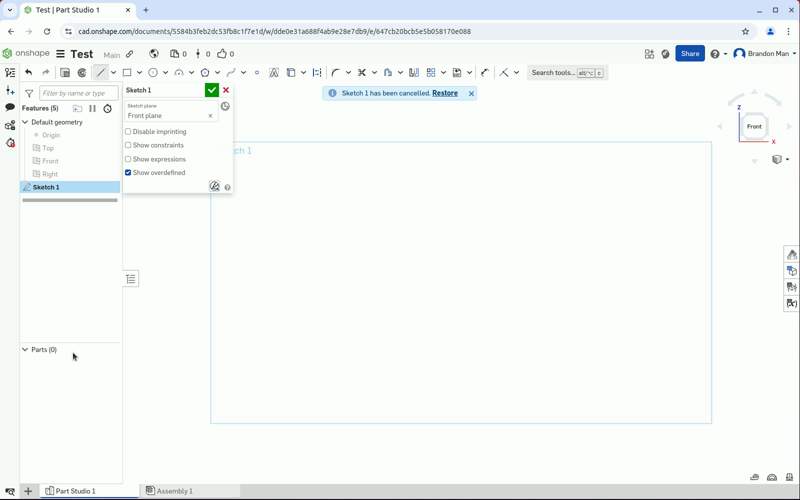
key_down(shift)
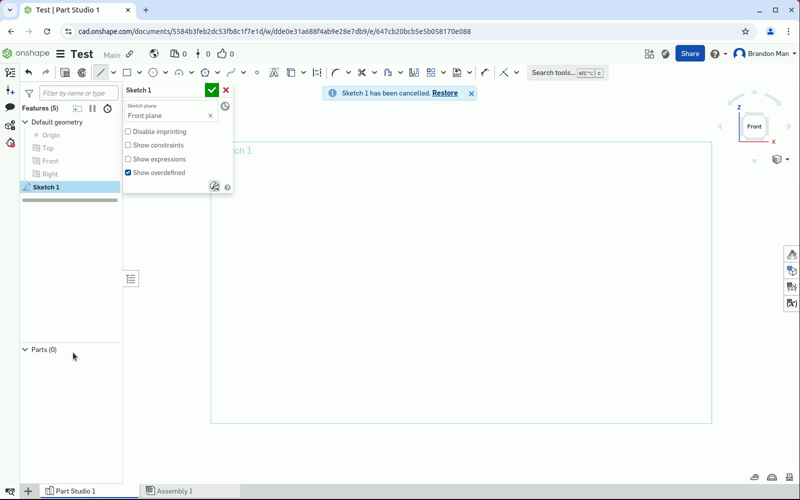
mouse_move(407, 346)
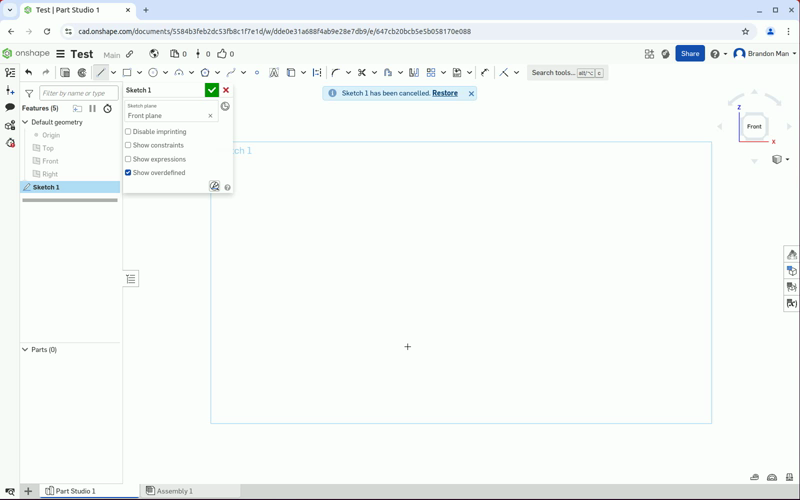
click(407, 346)
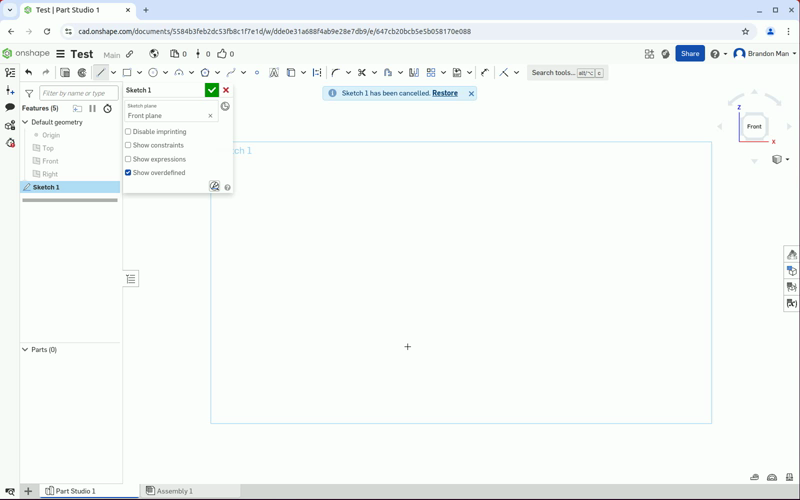
key_up(shift)
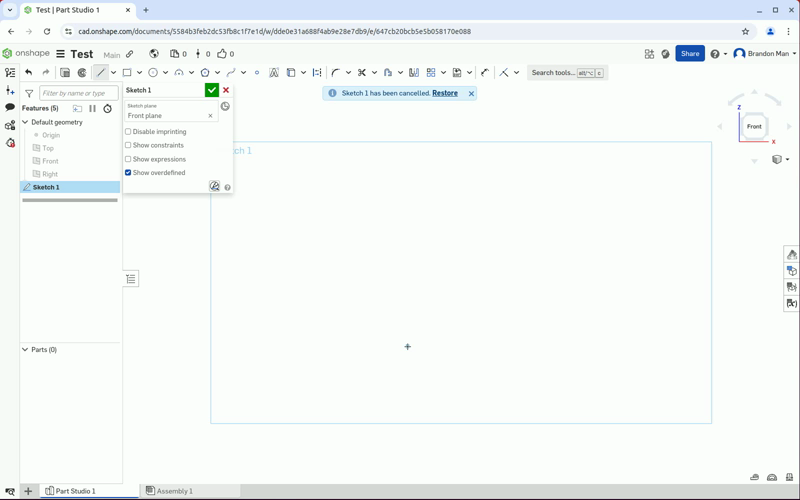
key_down(shift)
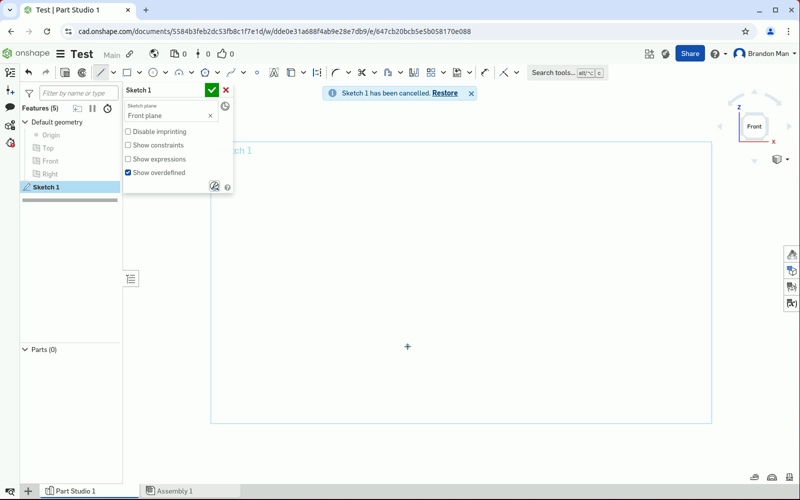
mouse_move(437, 346)
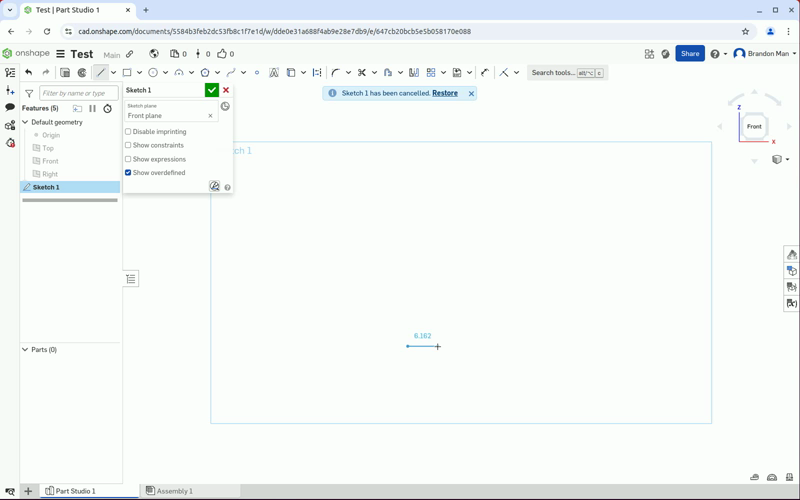
mouse_move(415, 346)
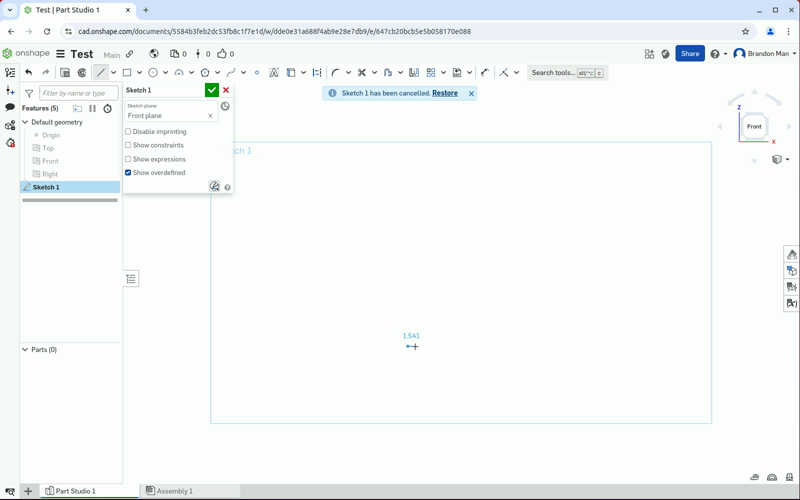
scroll(6)
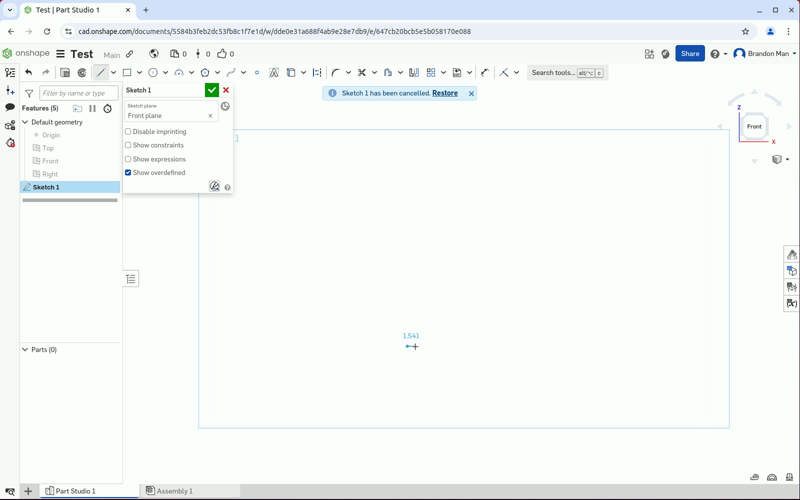
scroll(6)
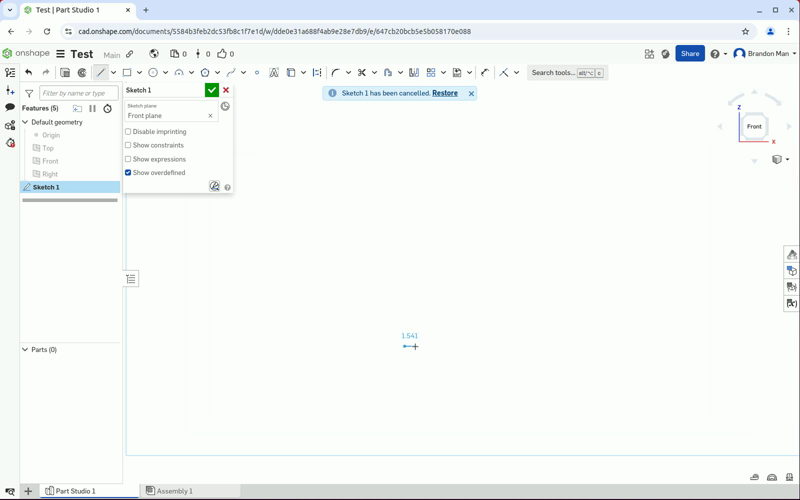
scroll(6)
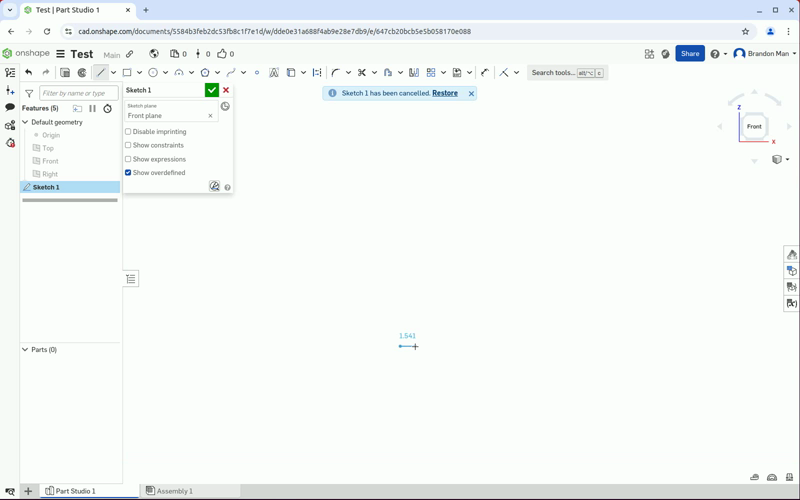
scroll(6)
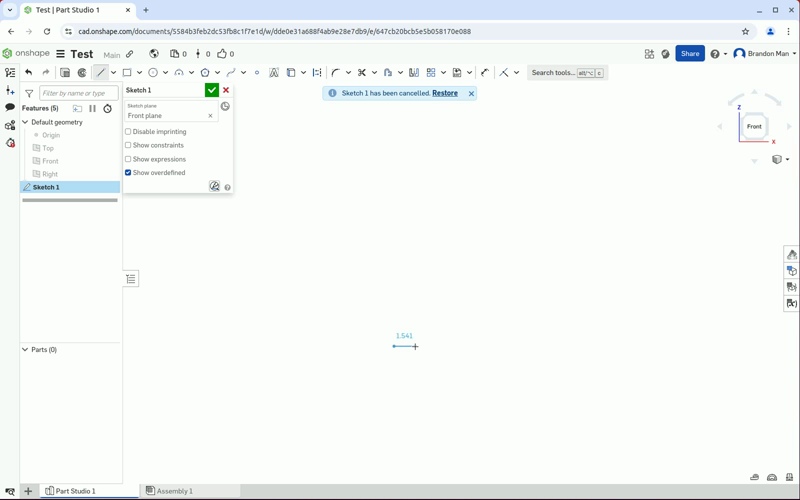
scroll(6)
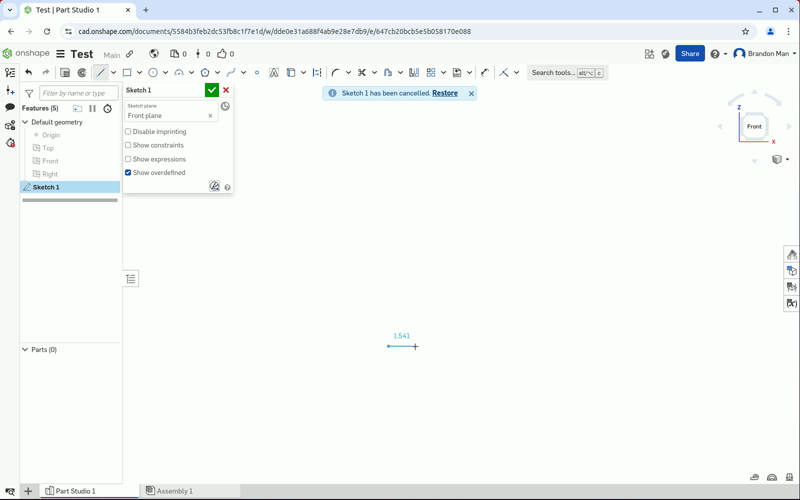
scroll(6)
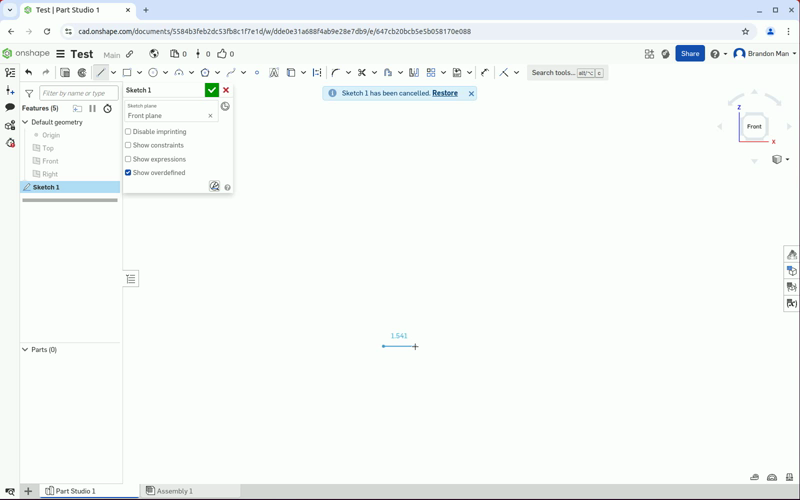
scroll(6)
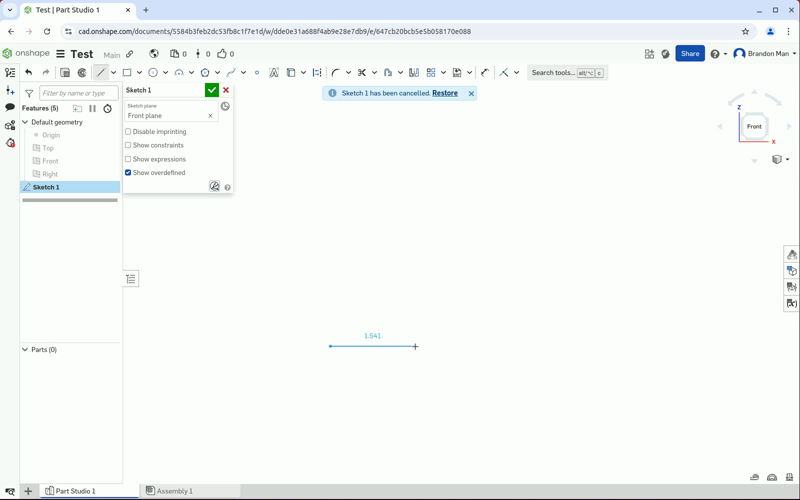
click(415, 346)
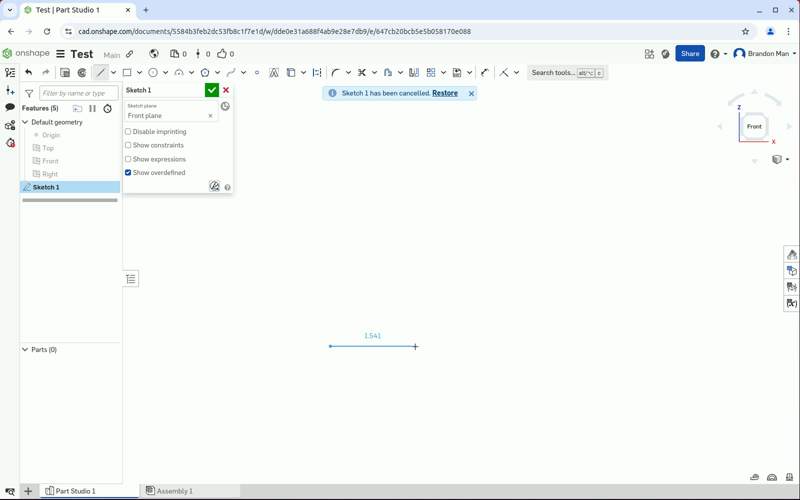
scroll(-6)
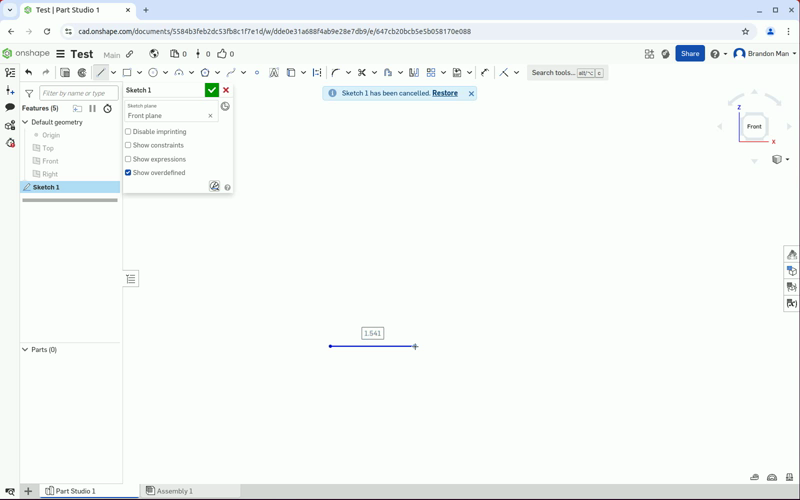
scroll(-6)
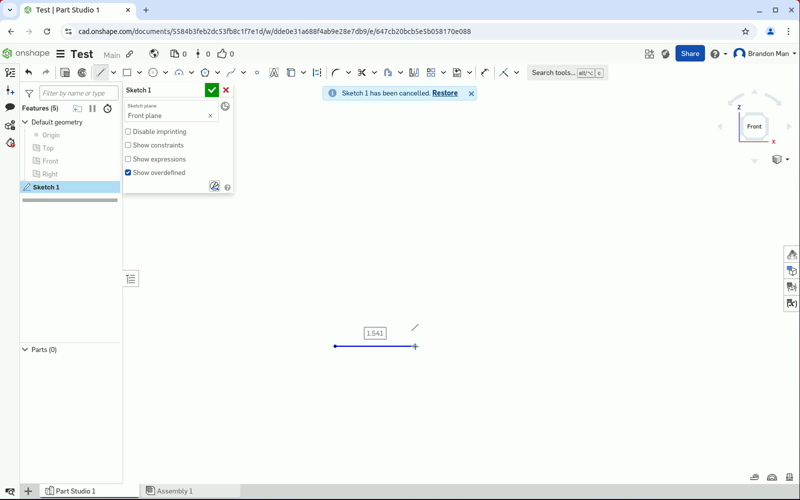
scroll(-6)
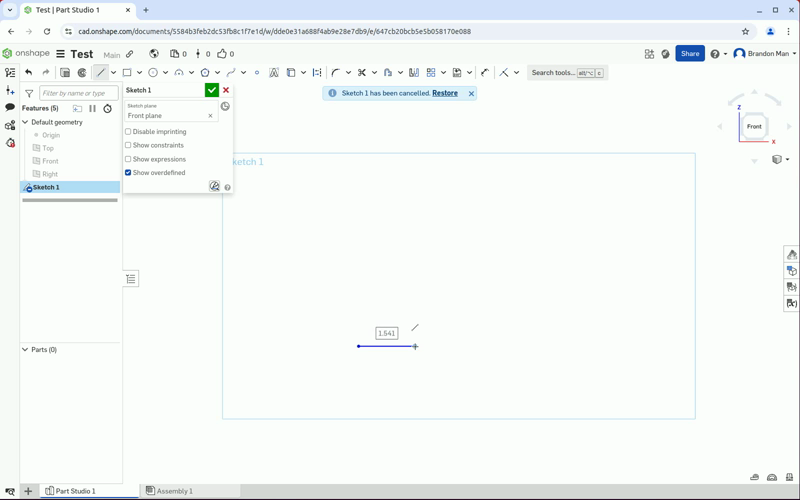
scroll(-6)
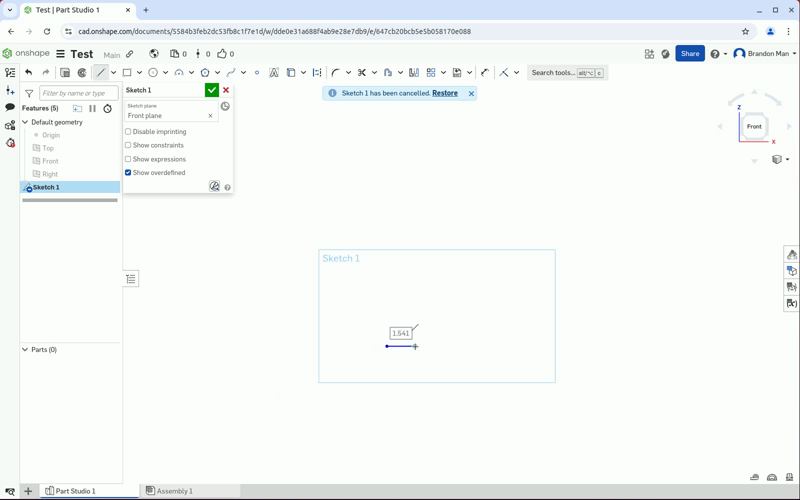
scroll(-6)
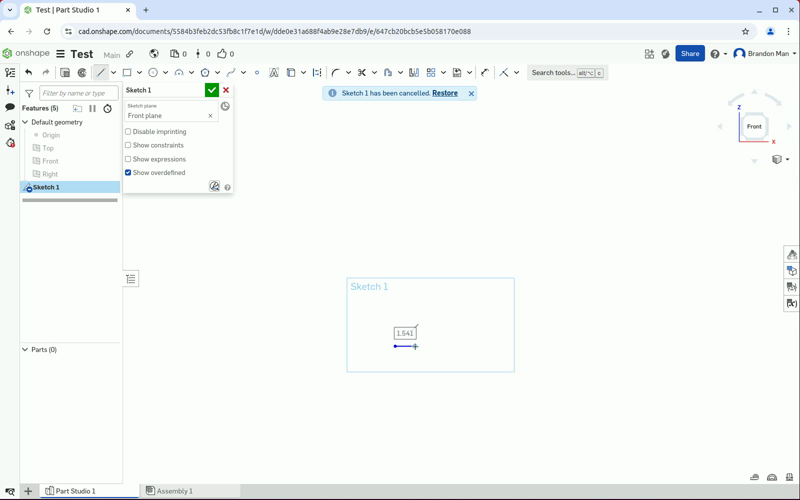
scroll(-6)
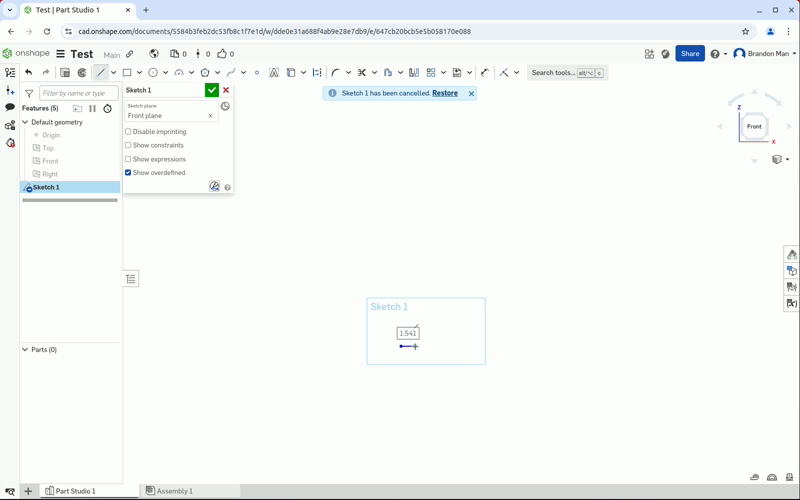
scroll(-6)
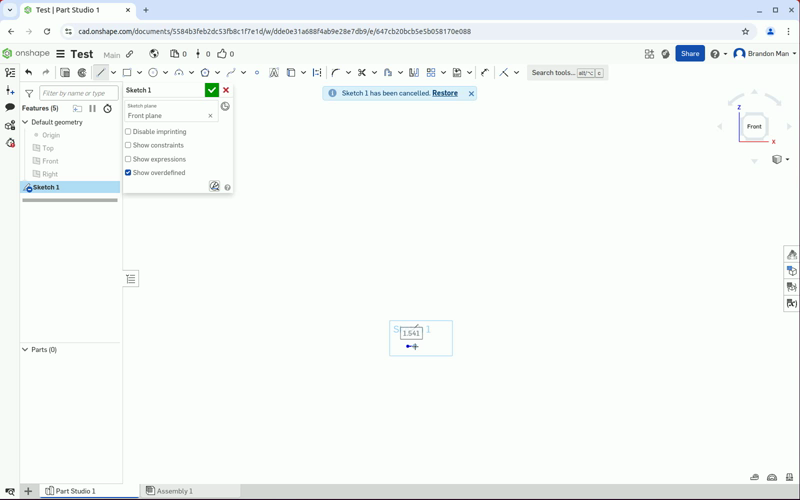
key_up(shift)
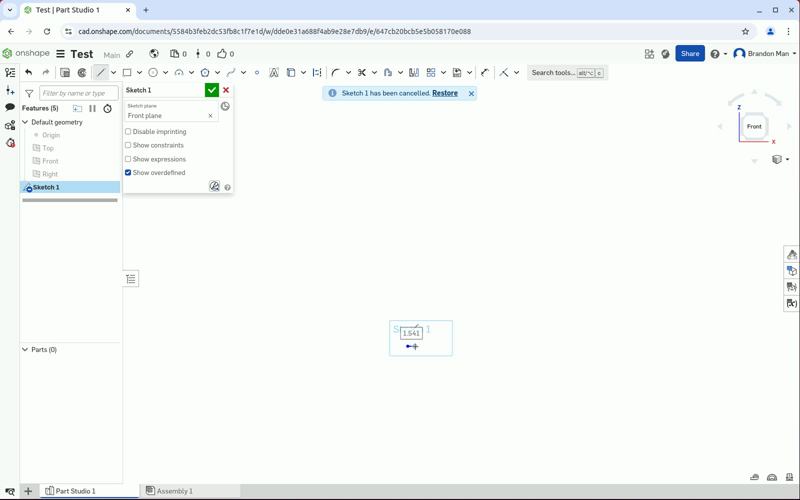
key_down(shift)
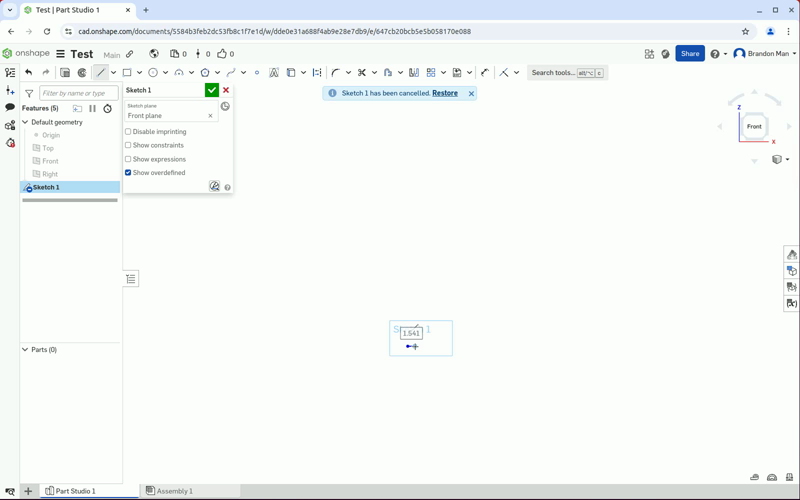
mouse_move(415, 219)
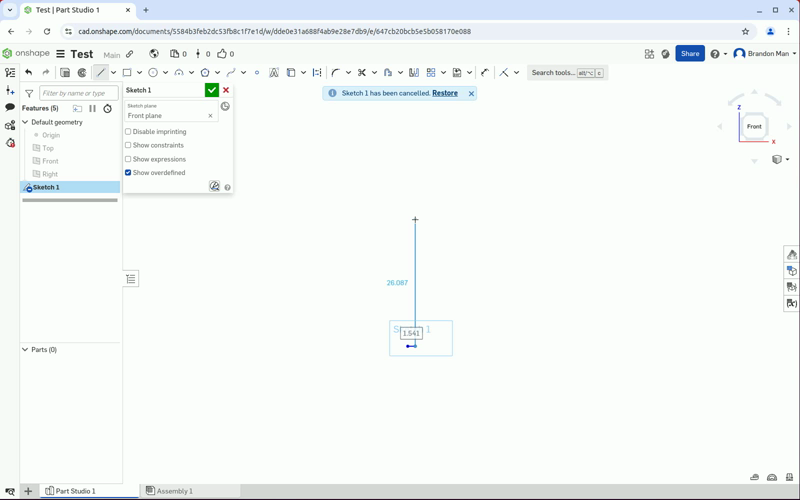
click(415, 219)
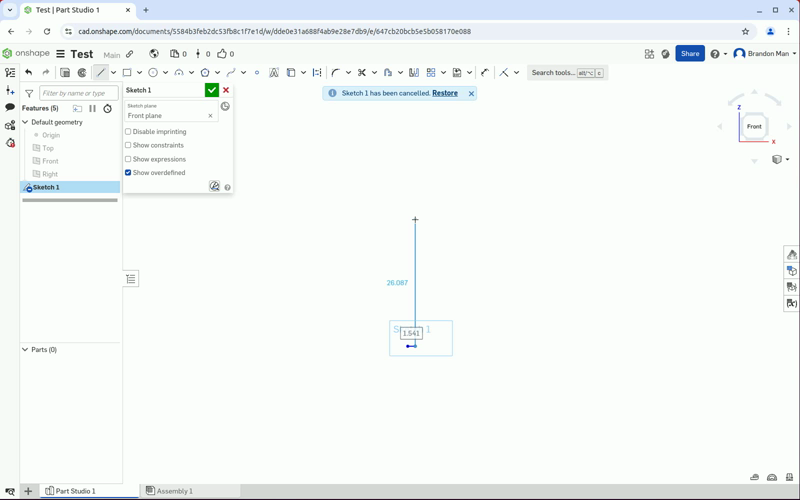
key_up(shift)
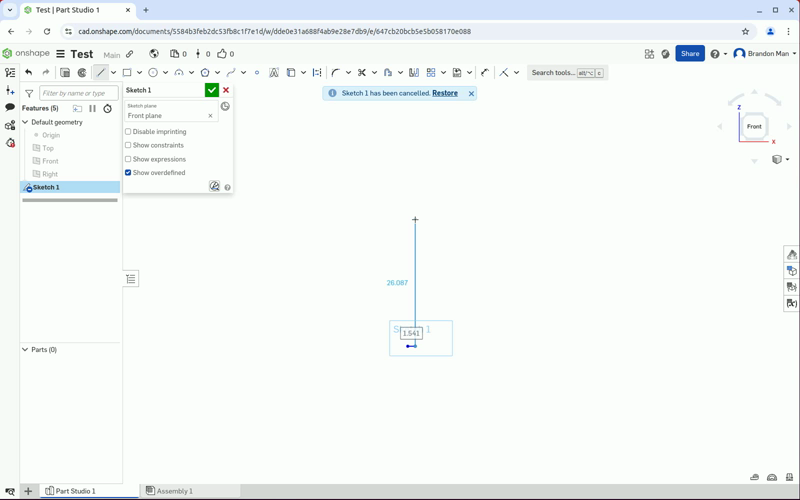
key_down(shift)
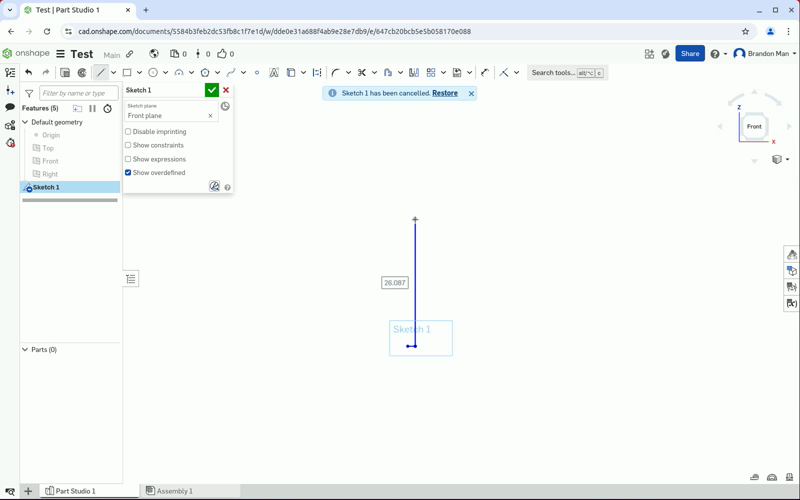
mouse_move(505, 219)
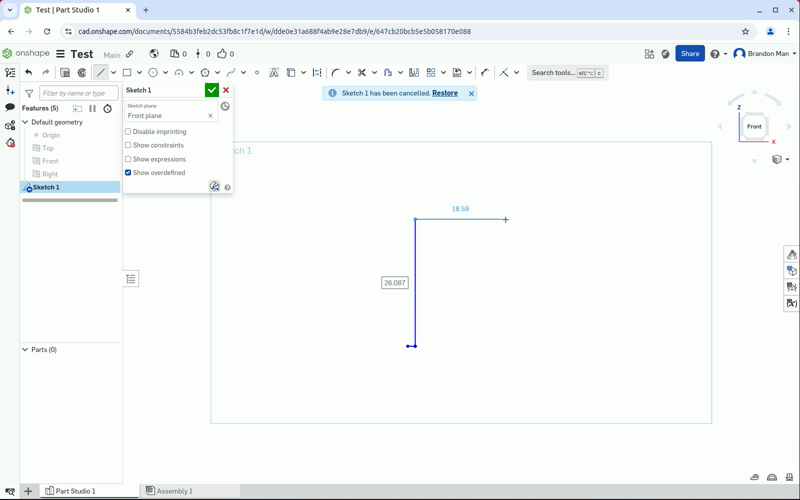
click(505, 219)
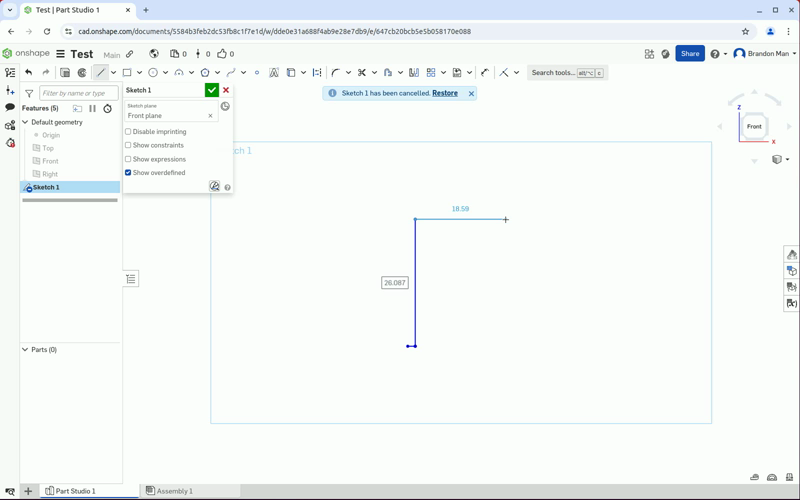
key_up(shift)
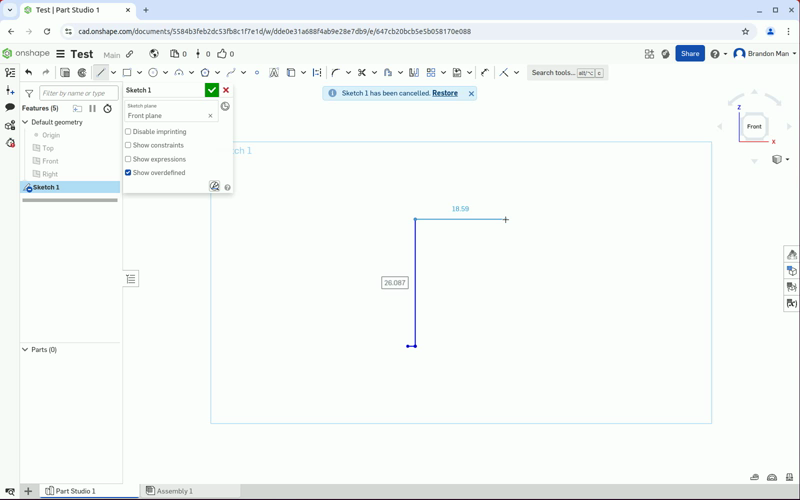
key_down(shift)
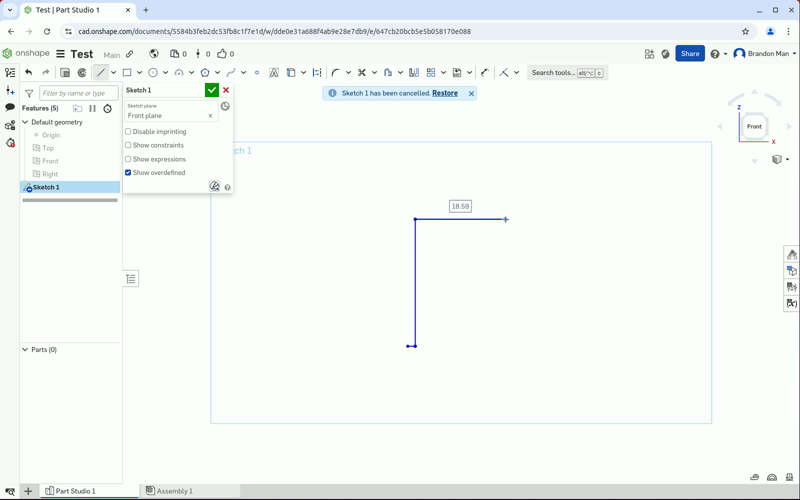
mouse_move(505, 346)
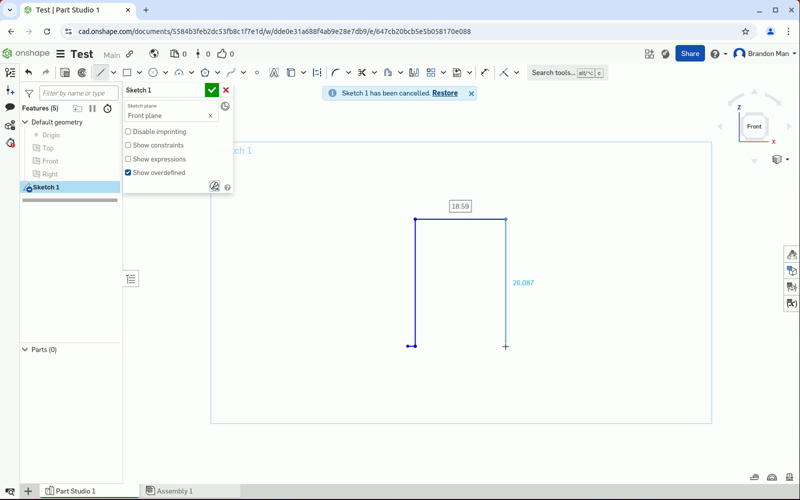
click(505, 346)
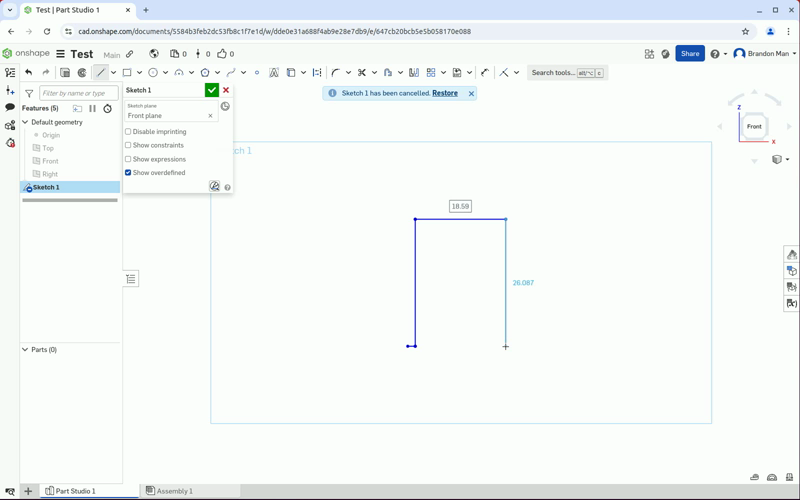
key_up(shift)
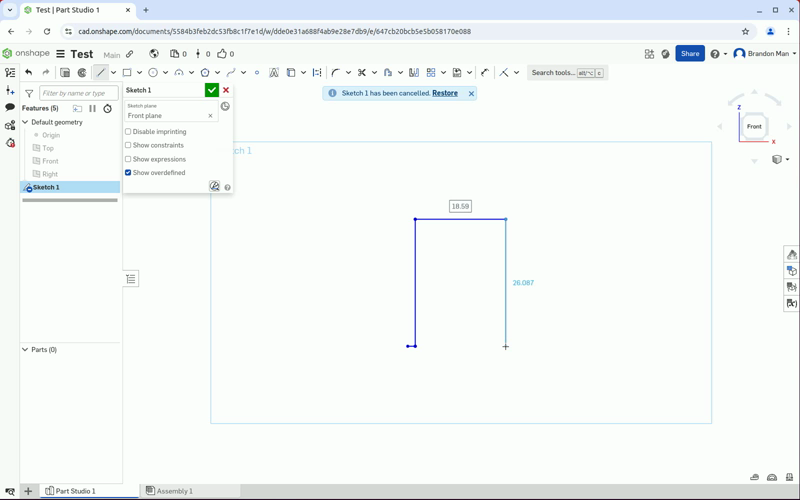
key_down(shift)
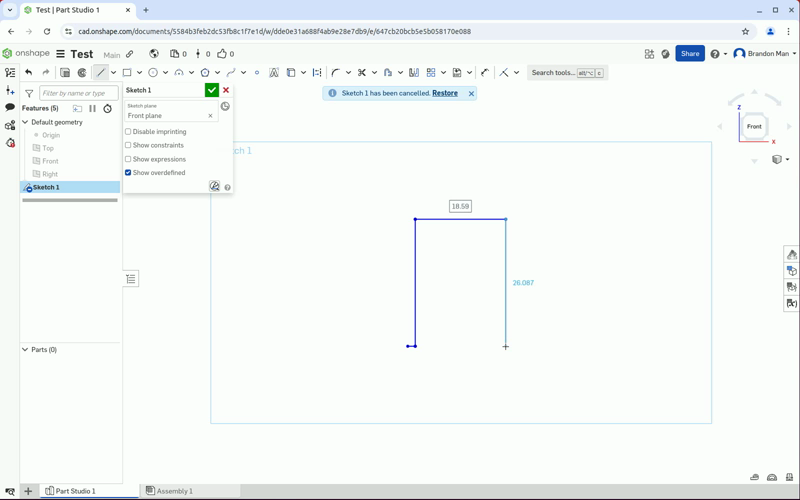
mouse_move(535, 346)
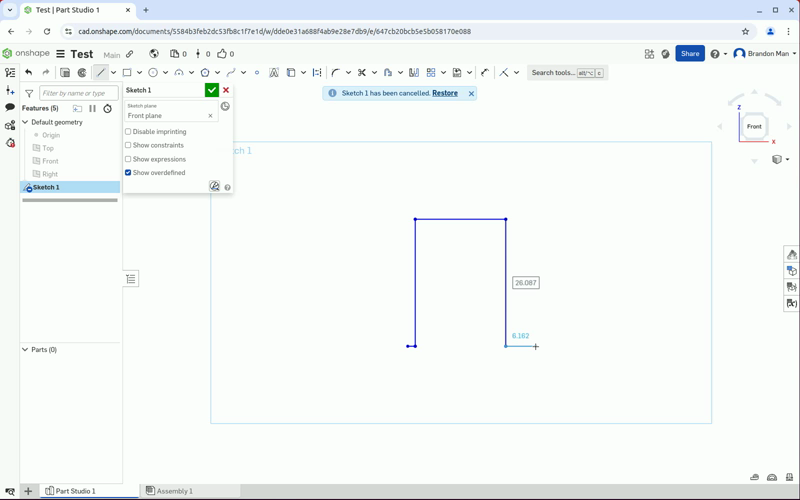
mouse_move(513, 346)
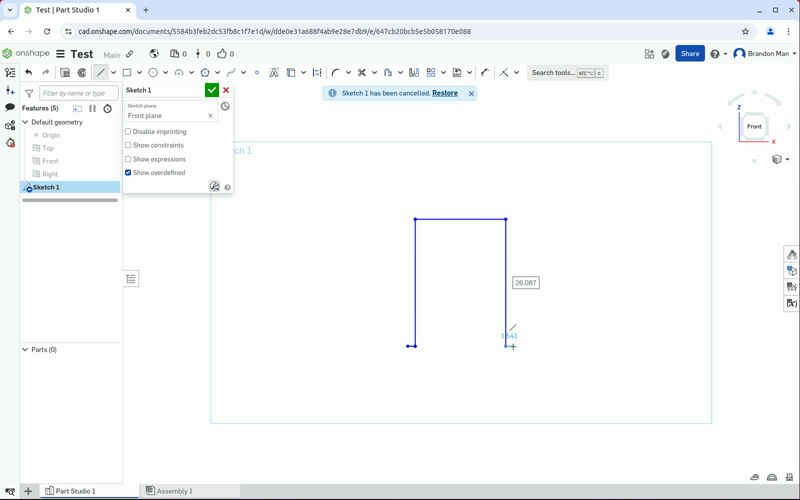
scroll(6)
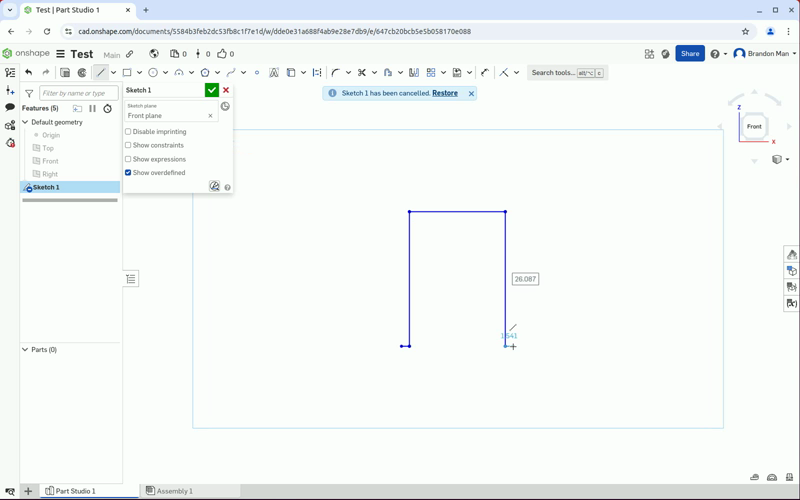
scroll(6)
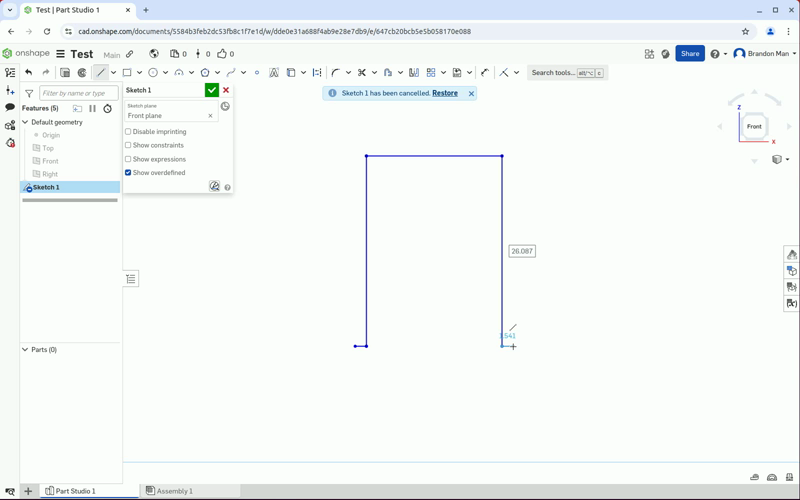
scroll(6)
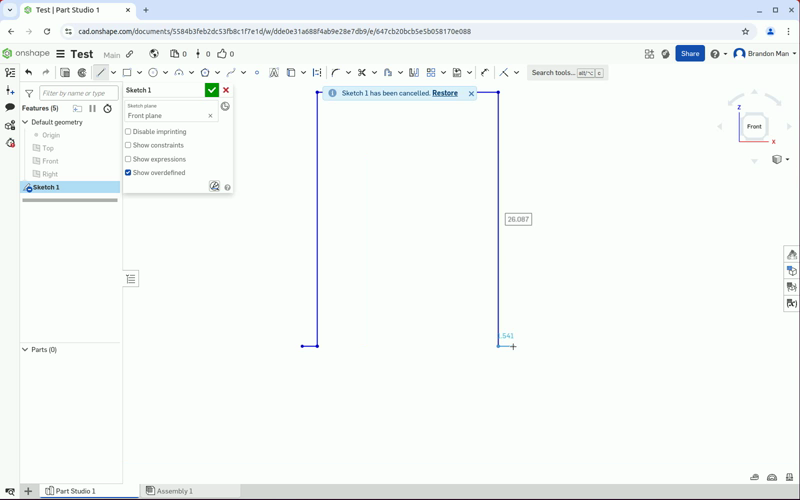
scroll(6)
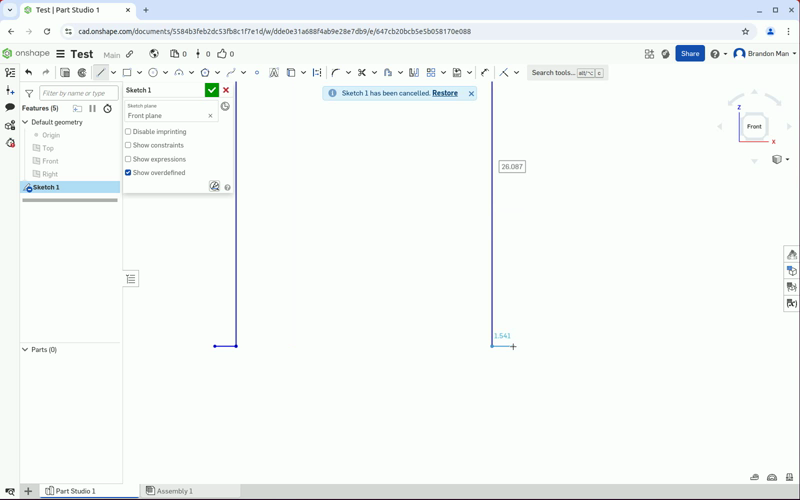
scroll(6)
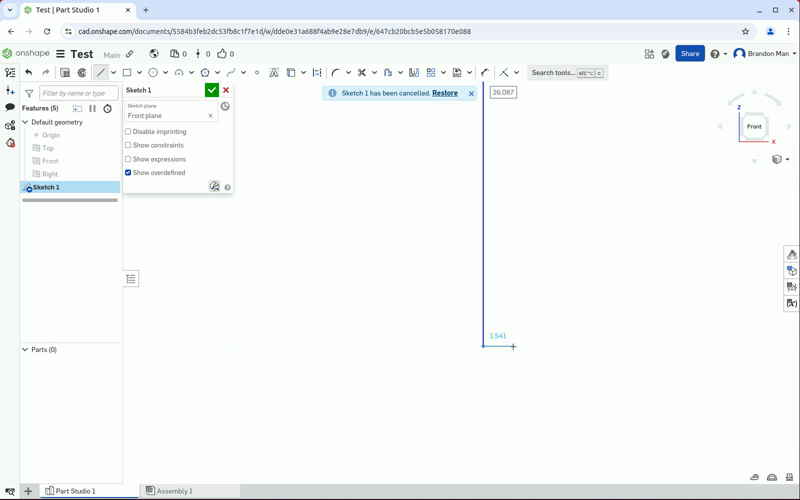
scroll(6)
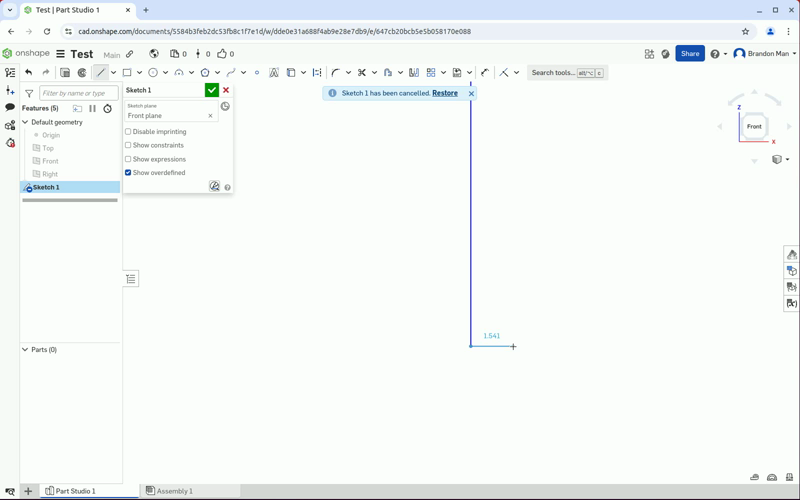
scroll(6)
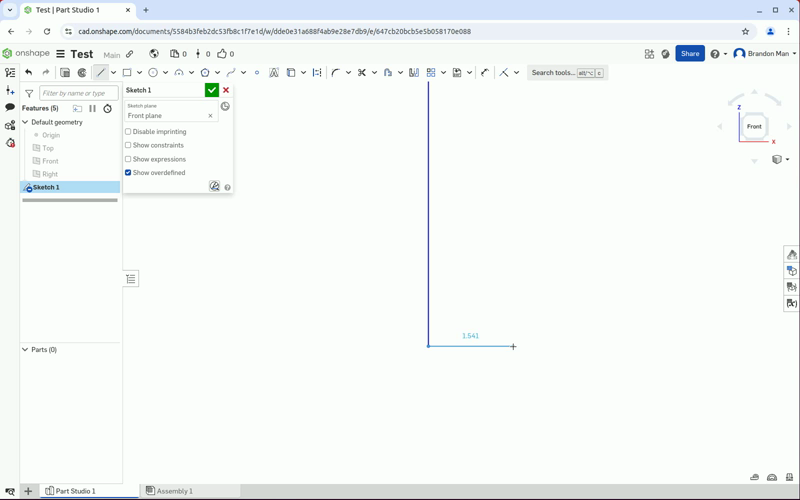
click(513, 346)
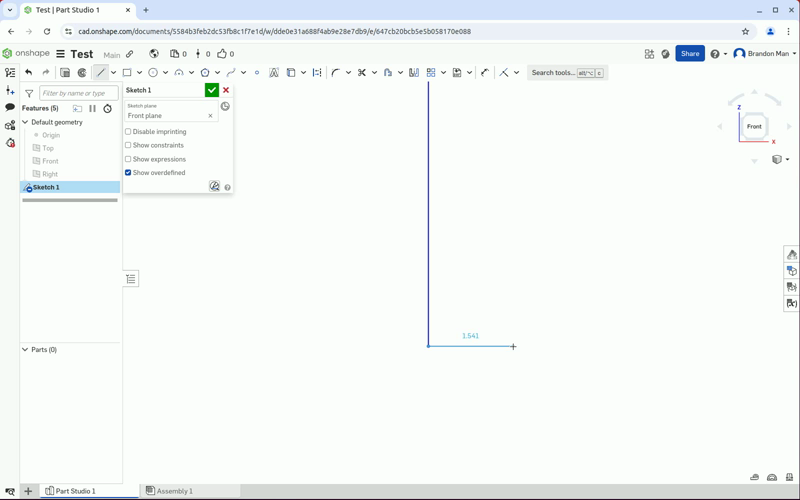
scroll(-6)
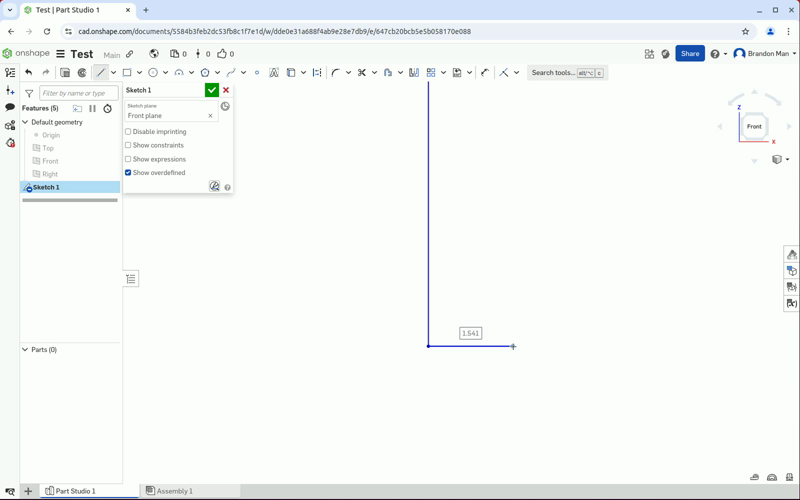
scroll(-6)
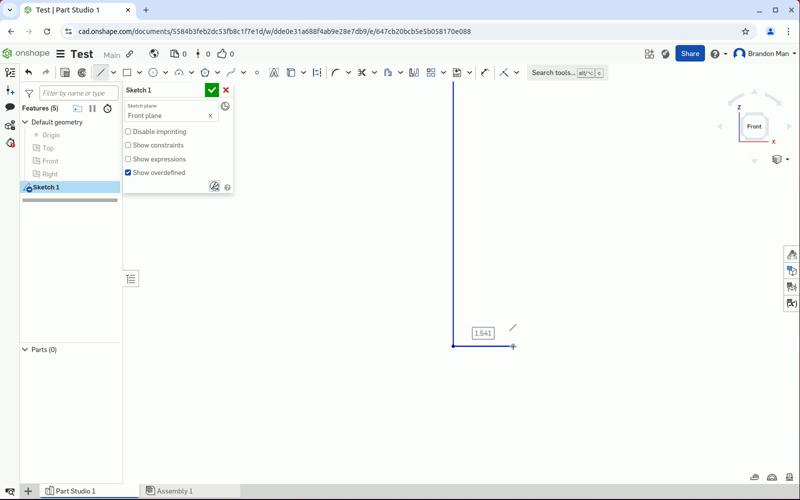
scroll(-6)
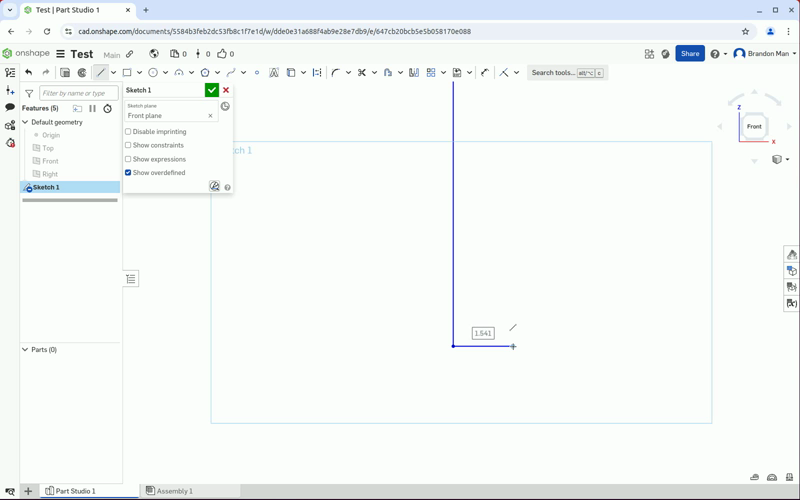
scroll(-6)
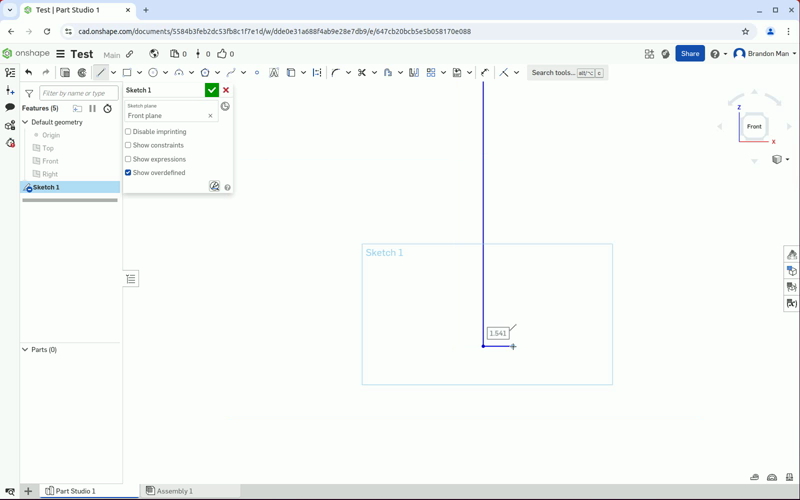
scroll(-6)
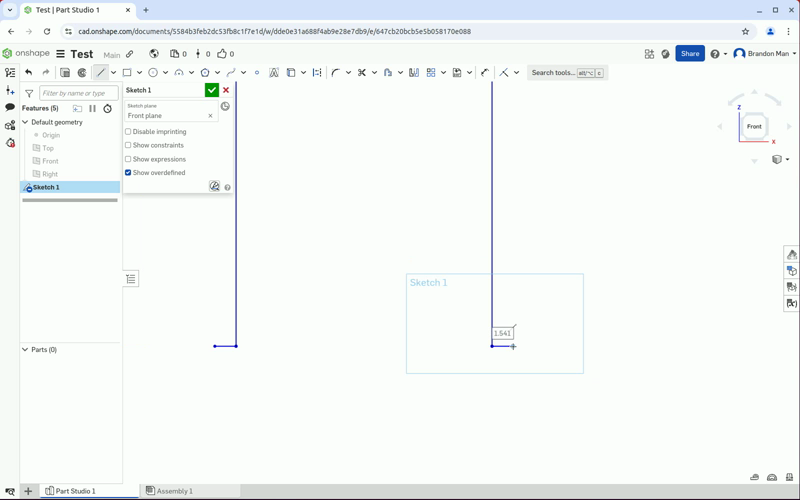
scroll(-6)
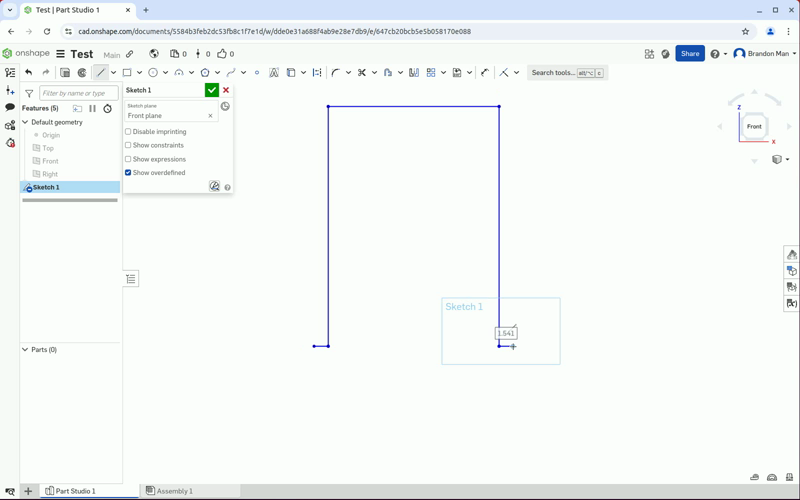
scroll(-6)
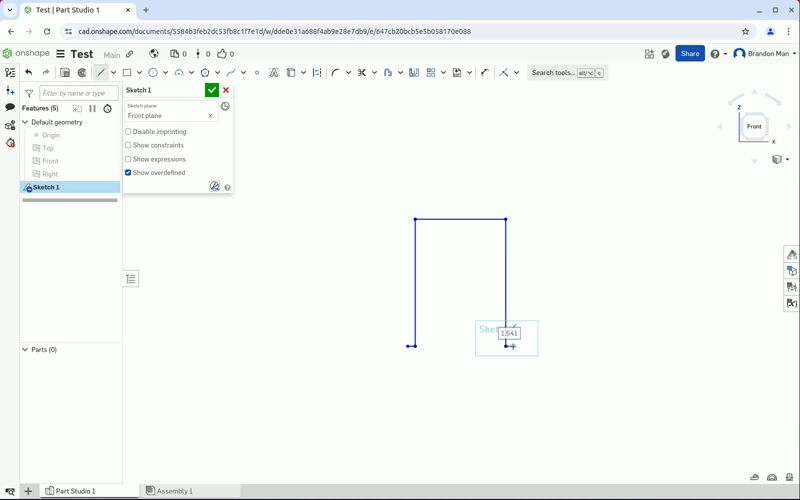
key_up(shift)
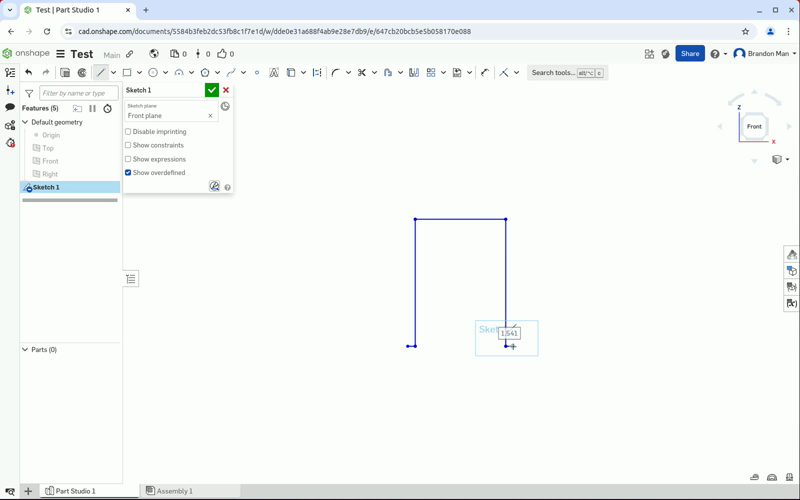
key_down(shift)
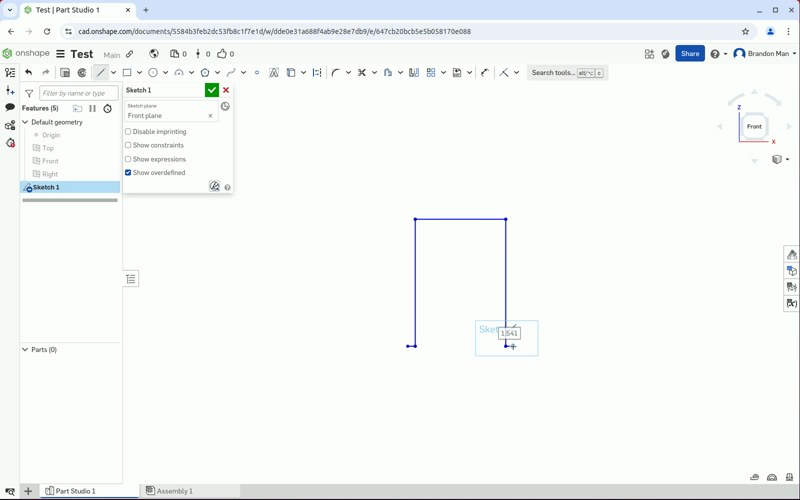
mouse_move(513, 170)
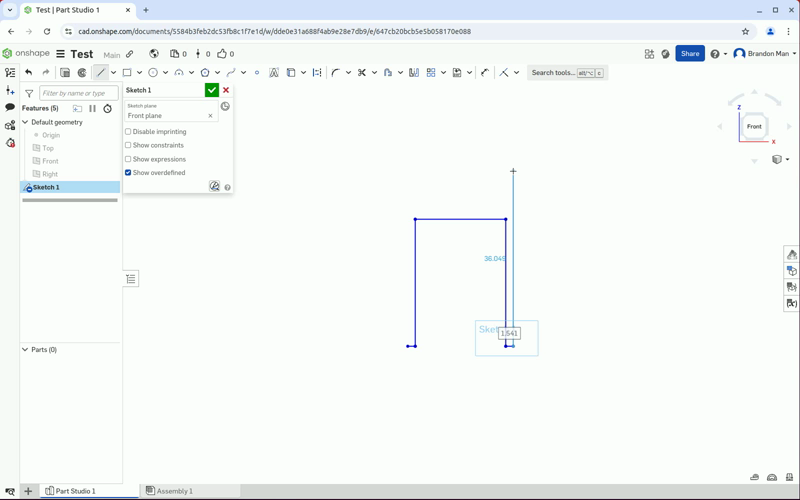
click(513, 170)
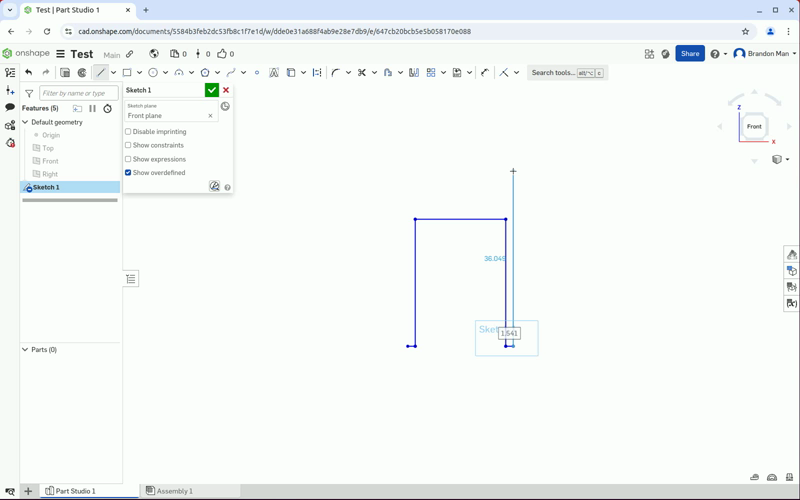
key_up(shift)
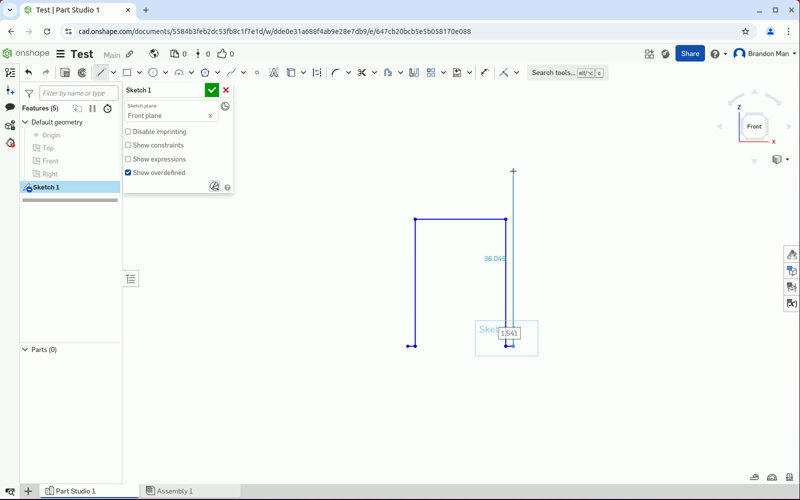
key_down(shift)
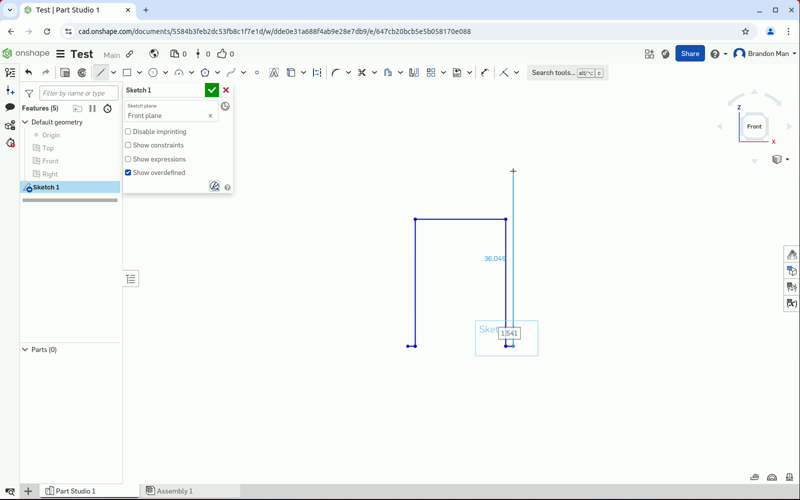
mouse_move(407, 170)
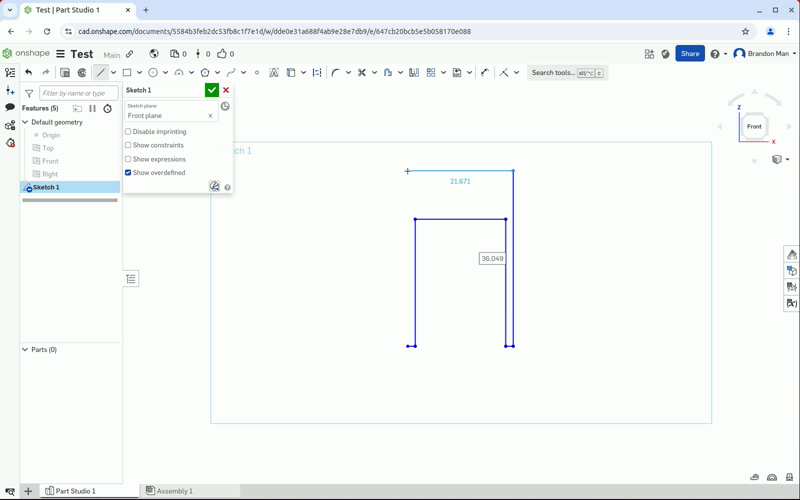
click(407, 170)
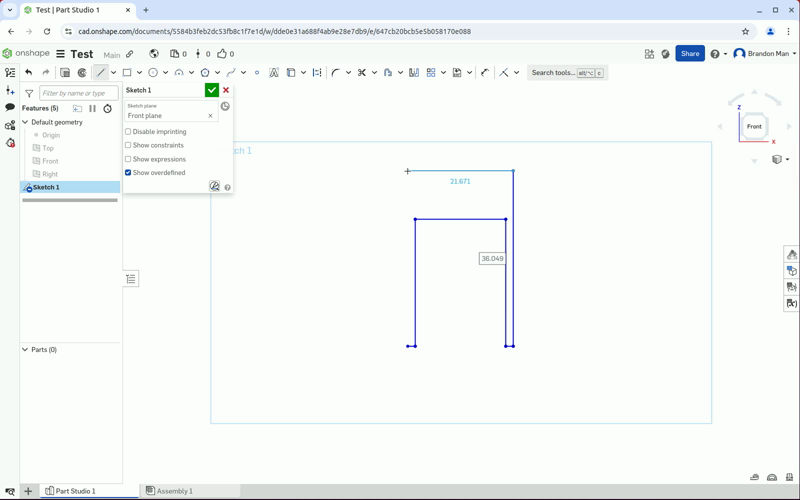
key_up(shift)
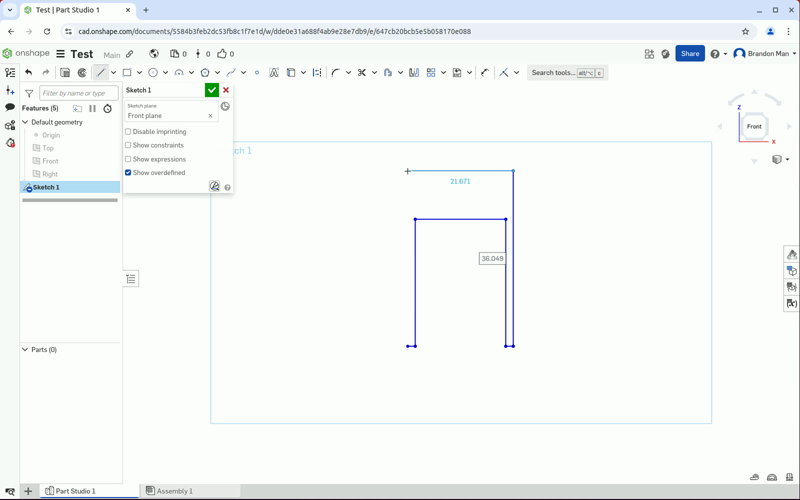
key_down(shift)
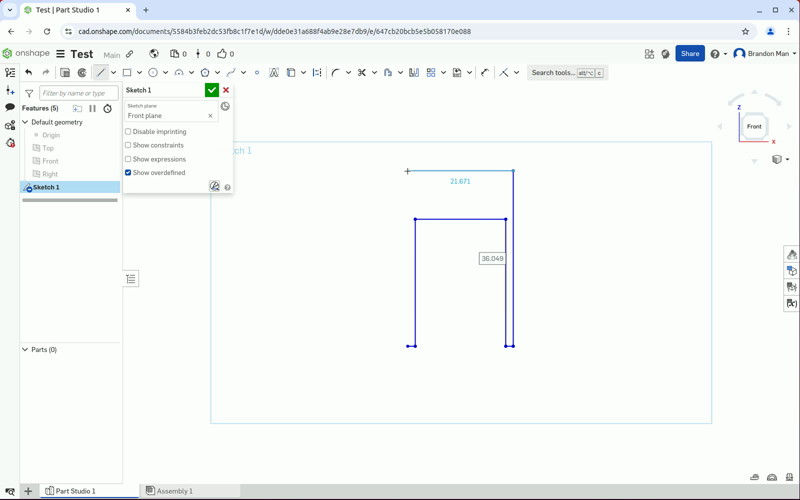
mouse_move(407, 346)
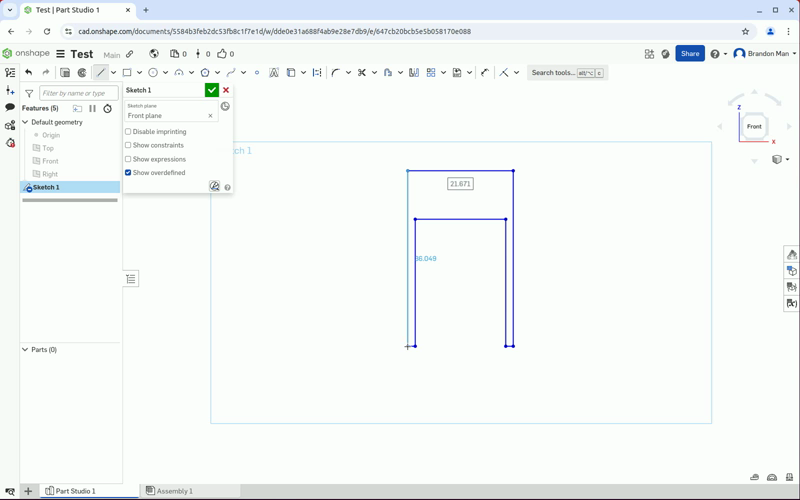
key_up(shift)
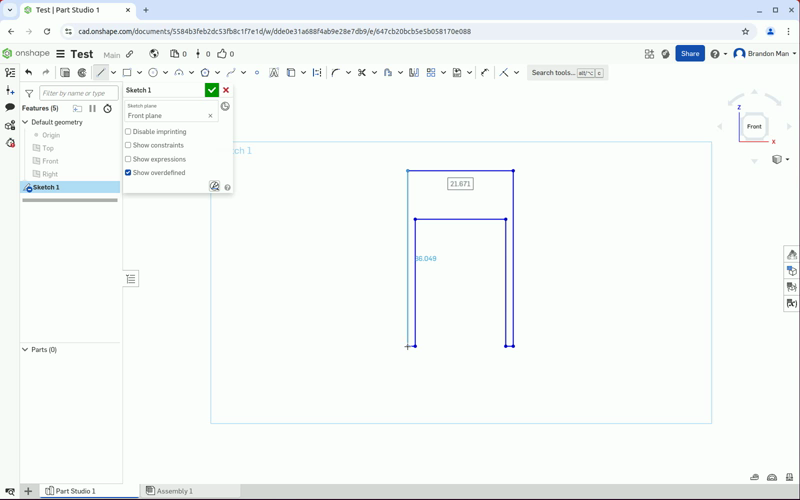
click(407, 346)
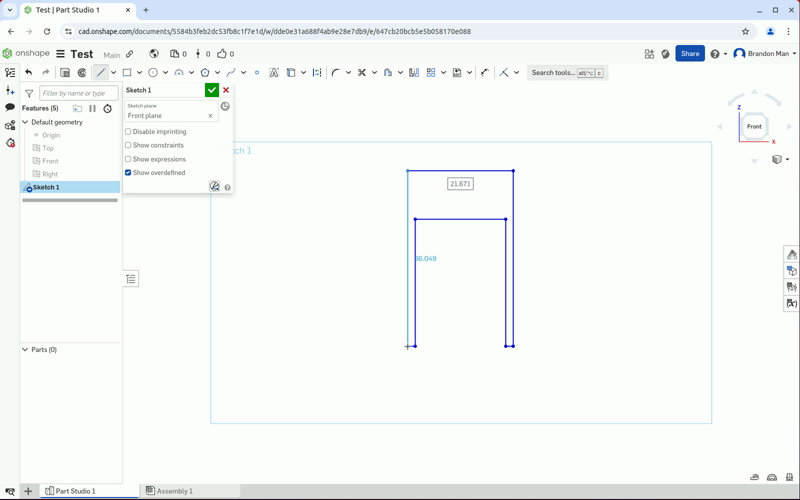
key(esc)
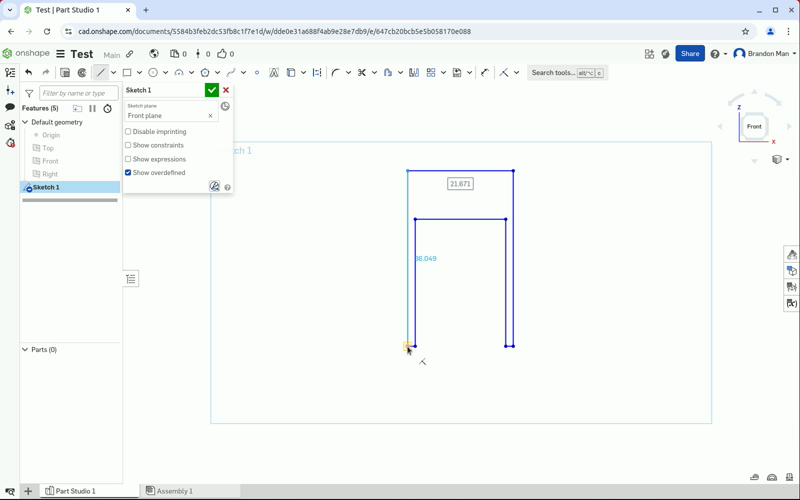
key(l)
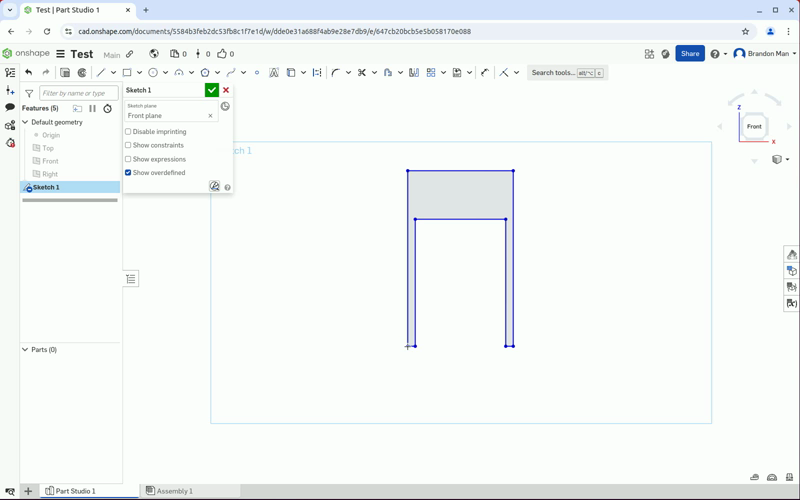
key_down(shift)
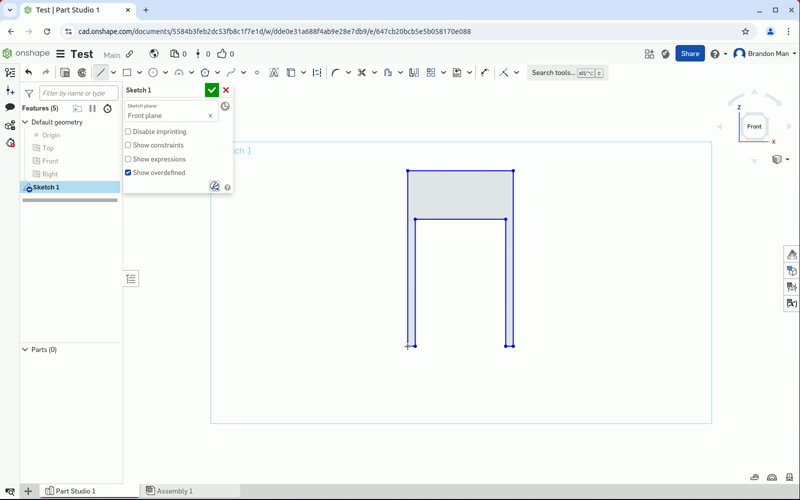
mouse_move(415, 211)
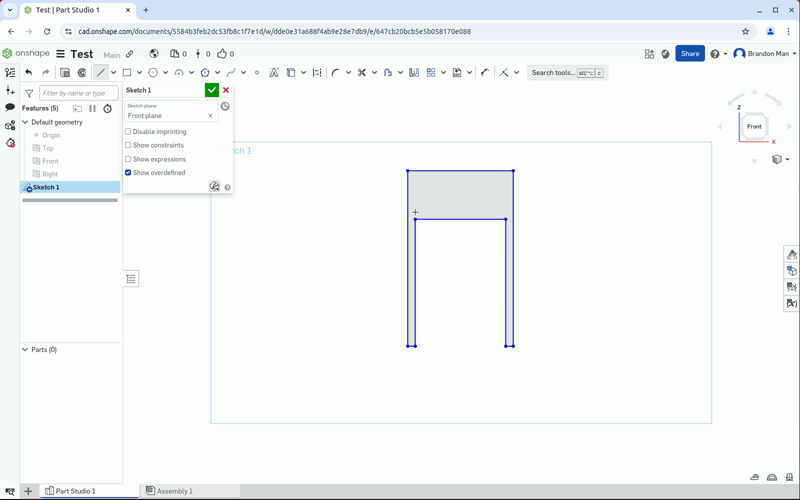
click(415, 211)
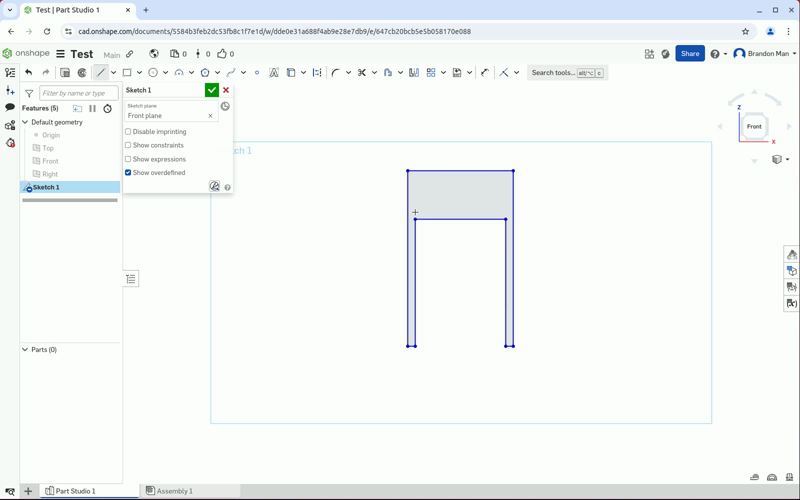
key_up(shift)
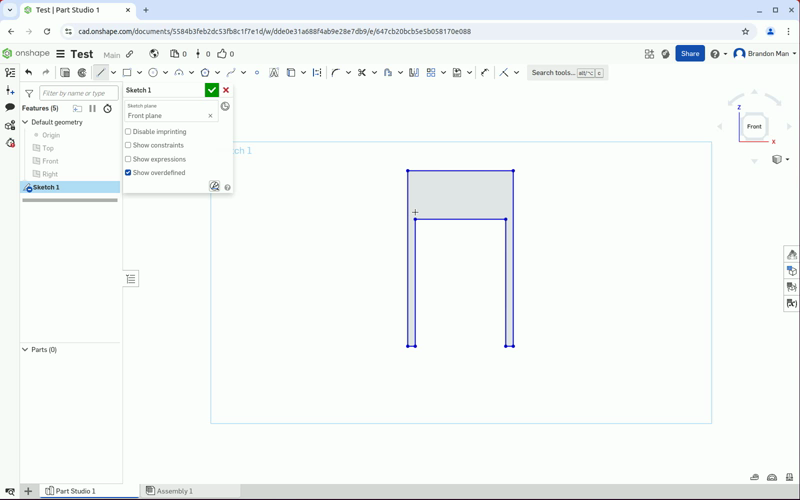
key_down(shift)
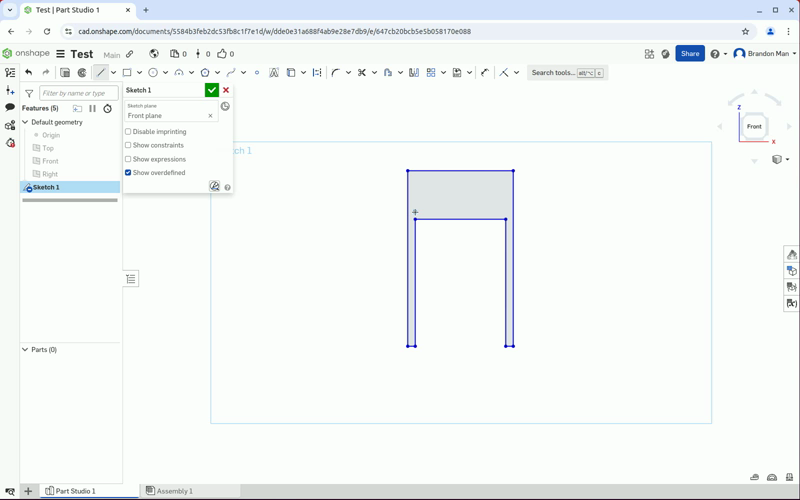
mouse_move(505, 211)
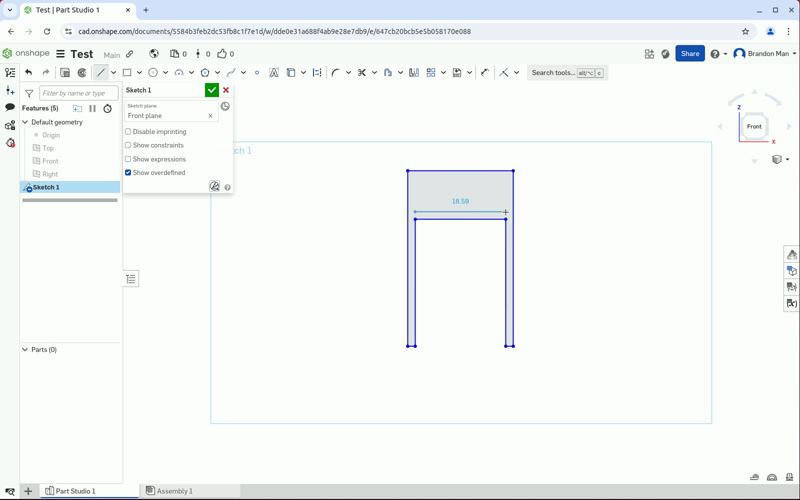
click(505, 211)
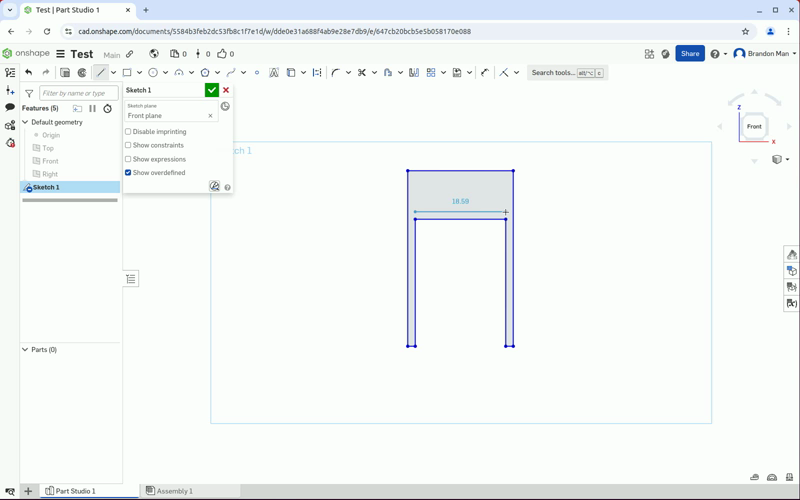
key_up(shift)
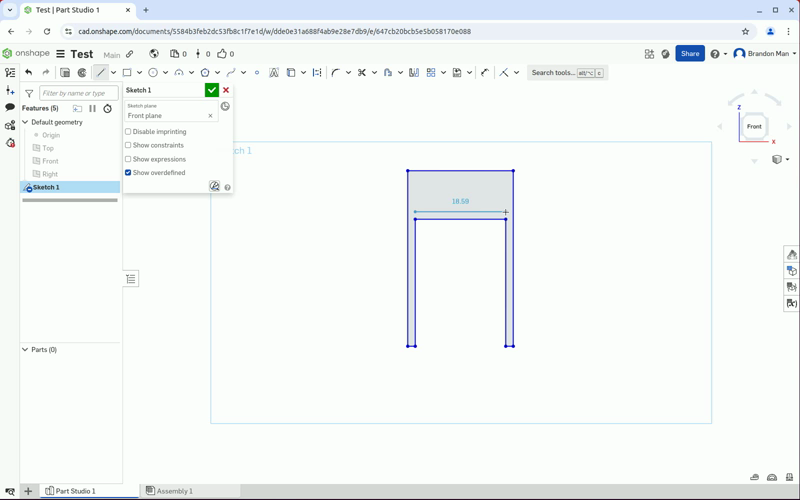
key_down(shift)
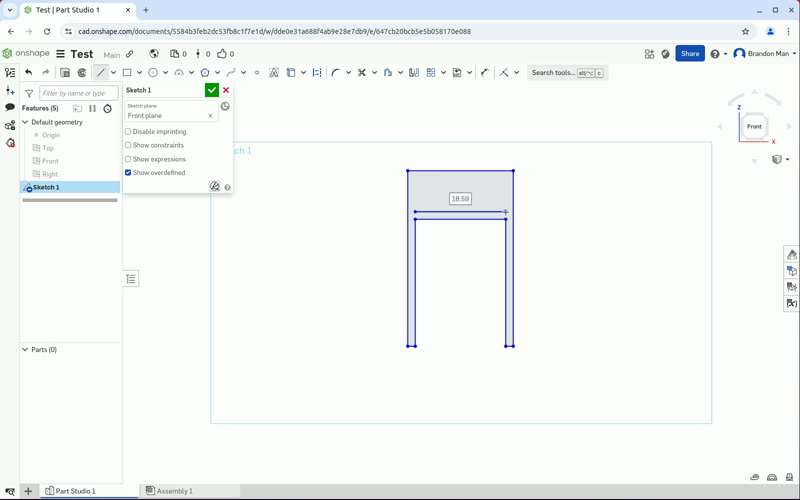
mouse_move(535, 211)
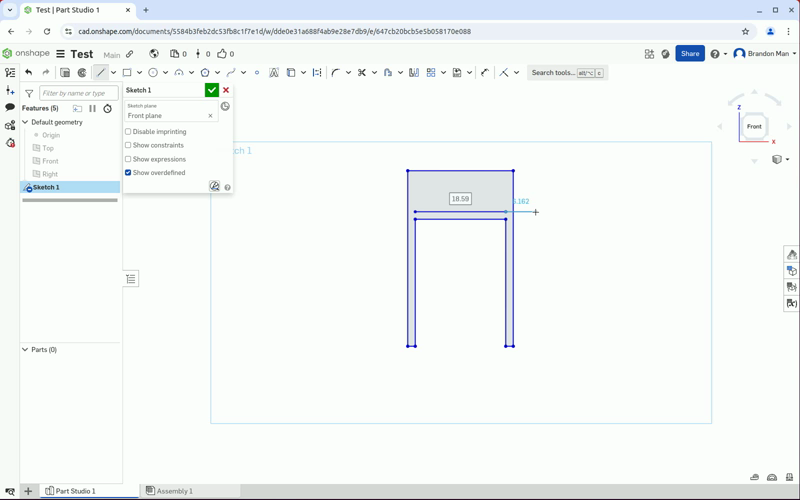
mouse_move(505, 178)
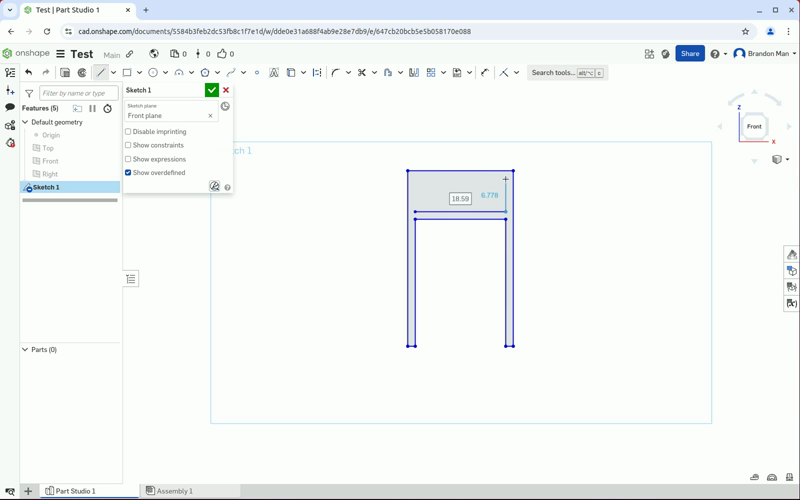
click(505, 178)
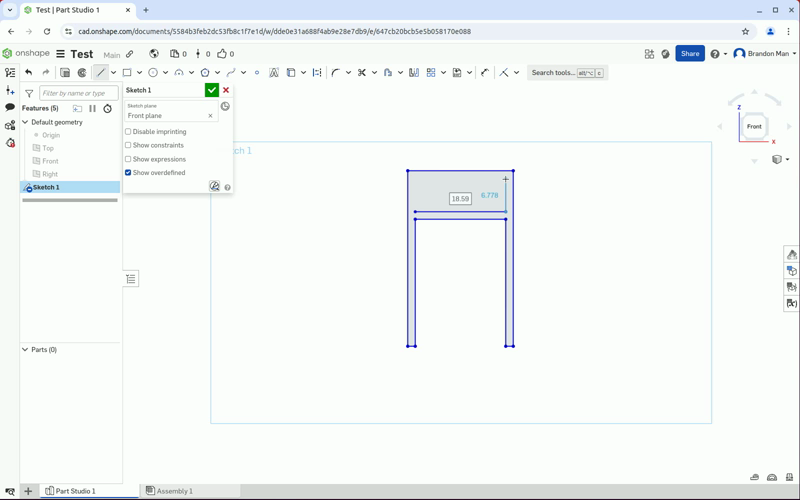
key_up(shift)
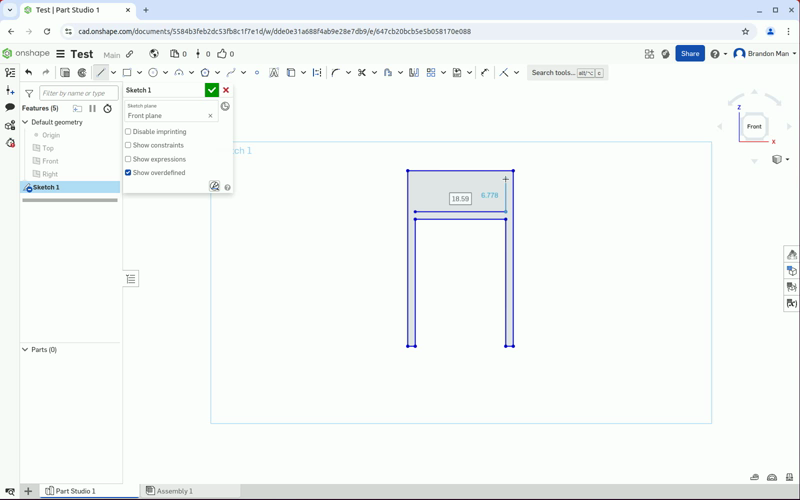
key_down(shift)
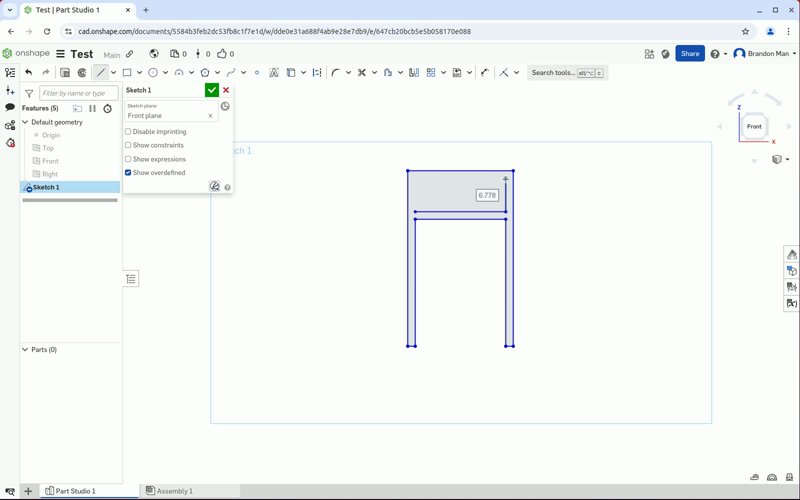
mouse_move(415, 178)
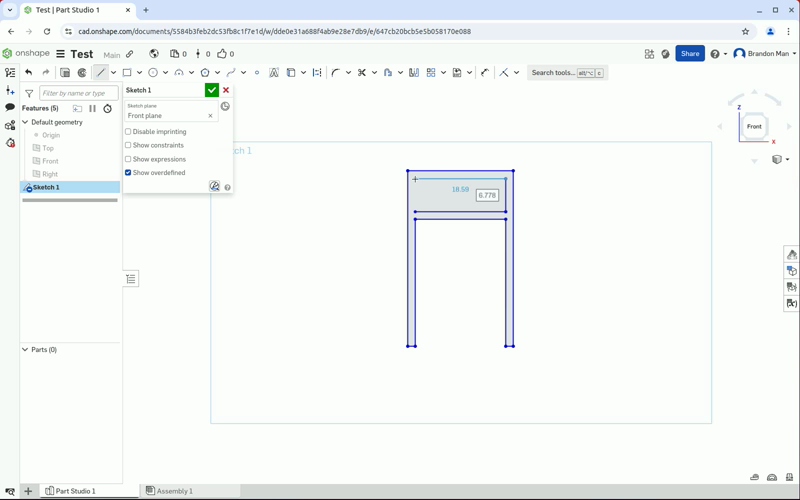
click(415, 178)
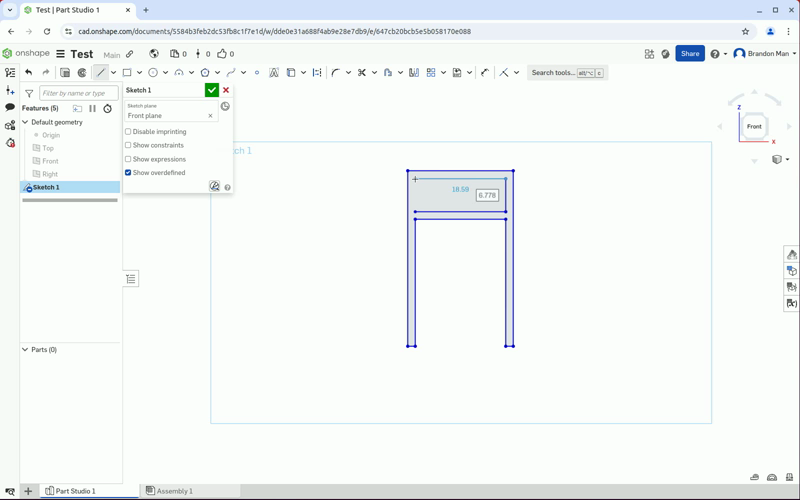
key_up(shift)
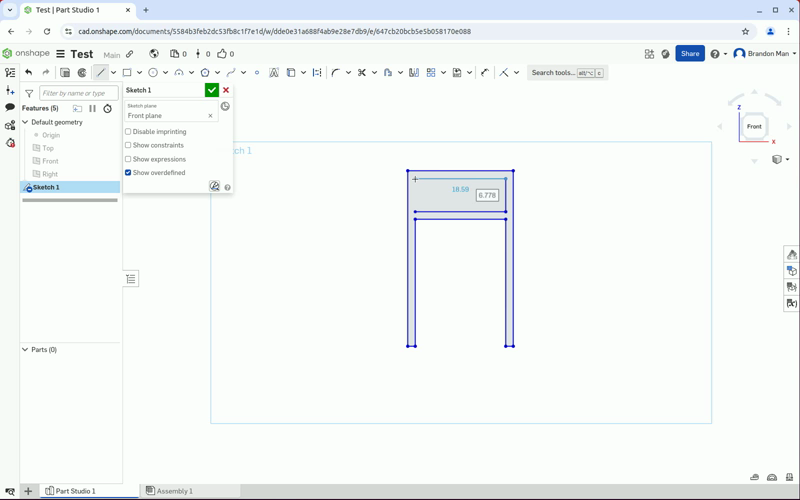
mouse_move(445, 178)
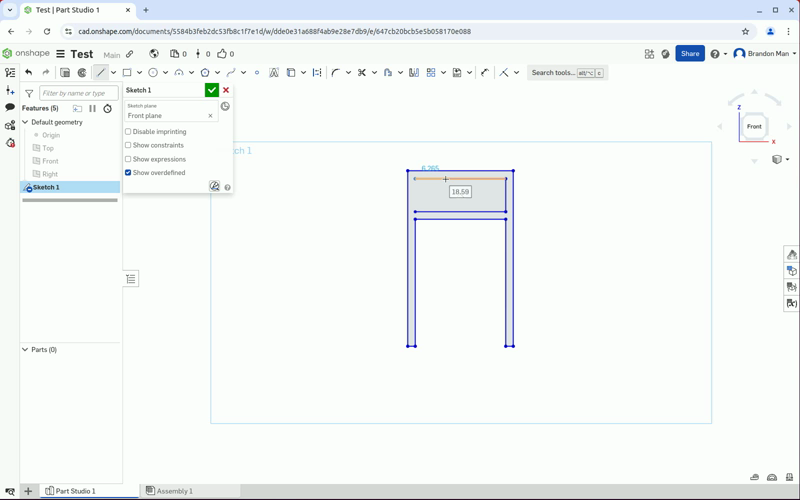
key_down(shift)
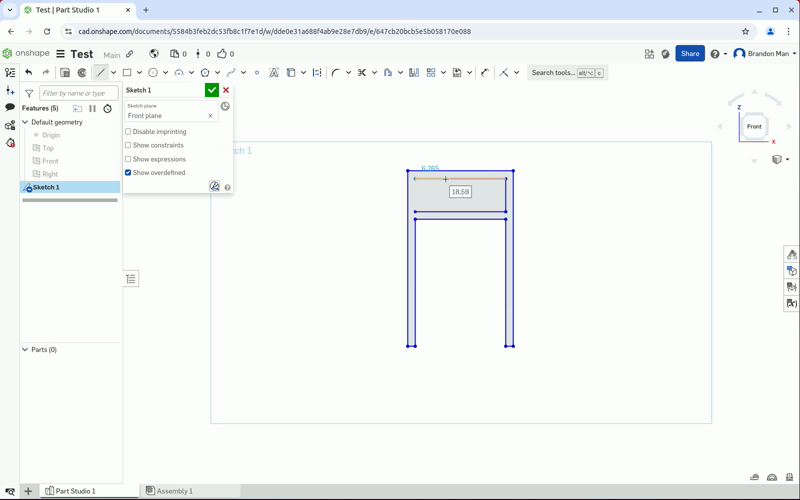
mouse_move(415, 211)
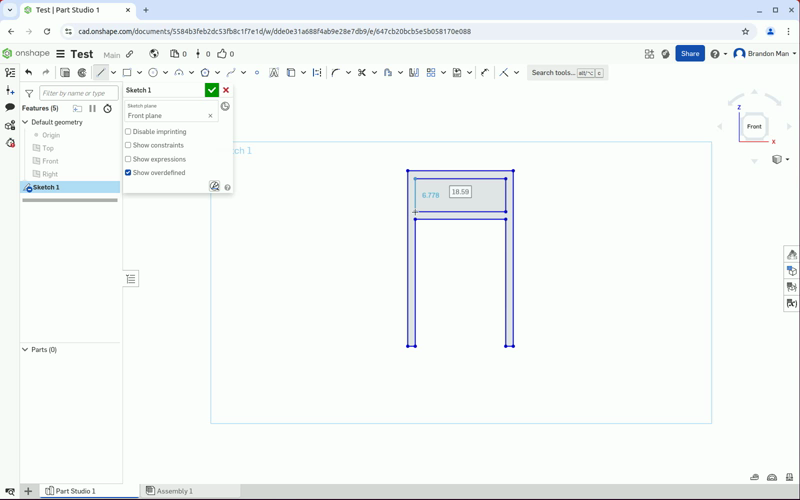
key_up(shift)
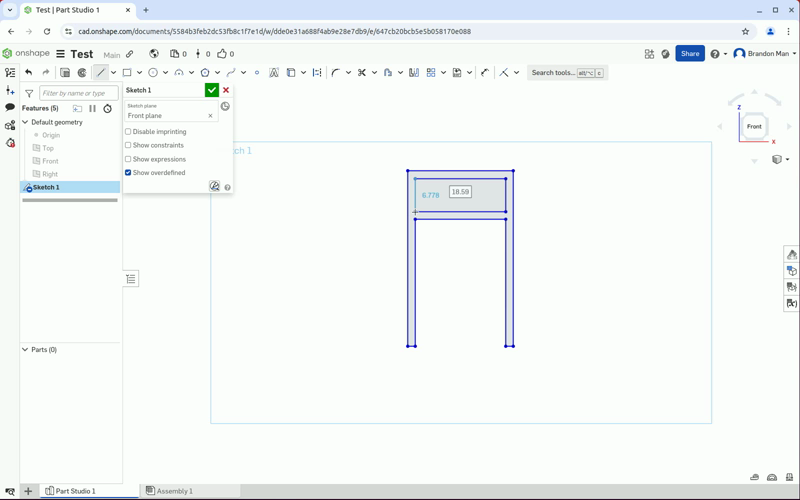
click(415, 211)
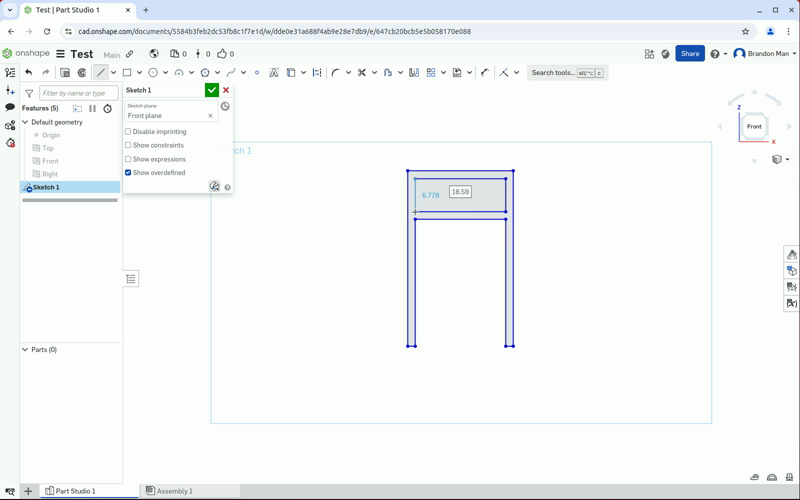
key(esc)
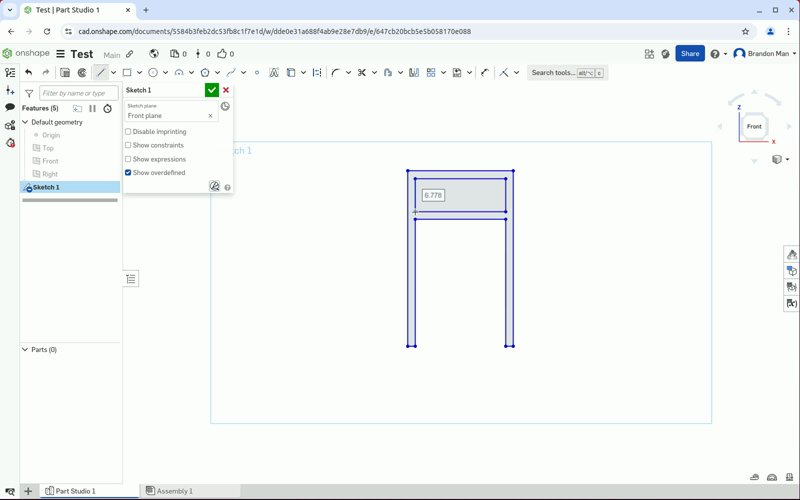
mouse_move(509, 197)
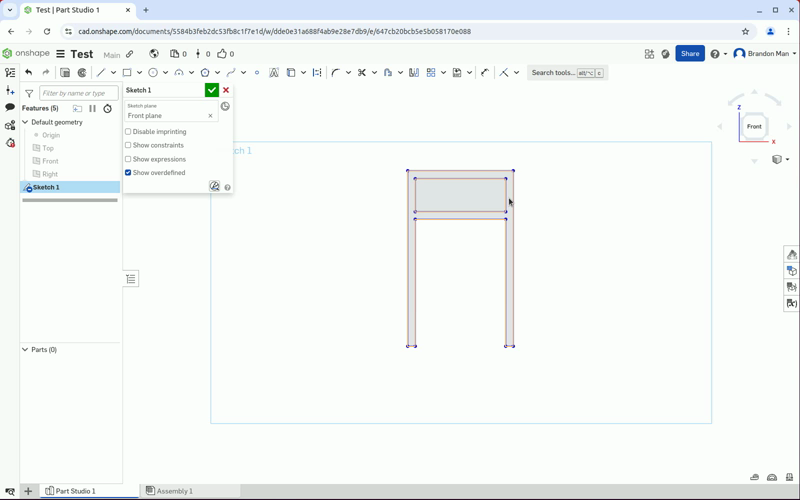
click(509, 197)
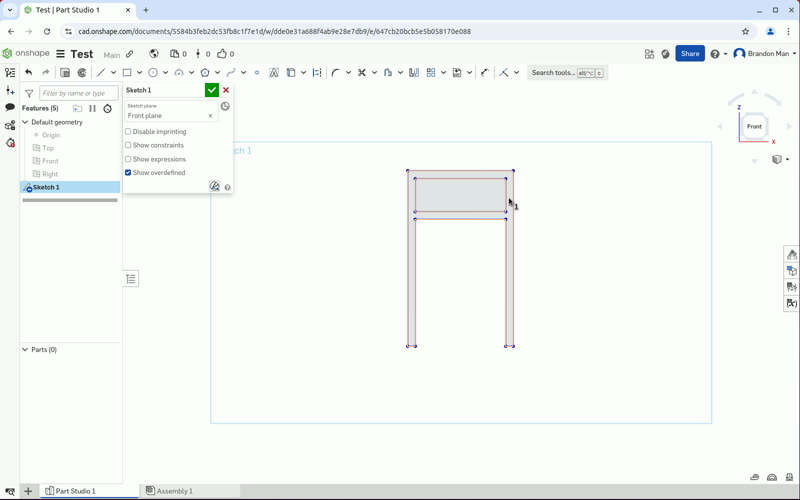
mouse_move(73, 352)
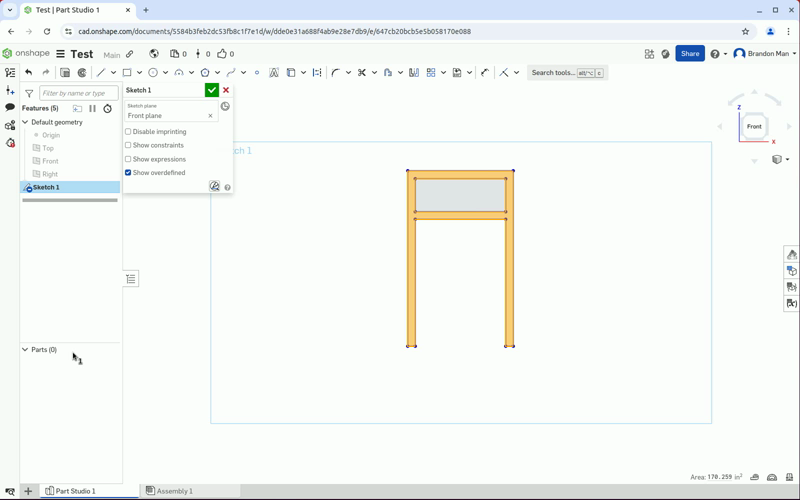
key(shift+y)
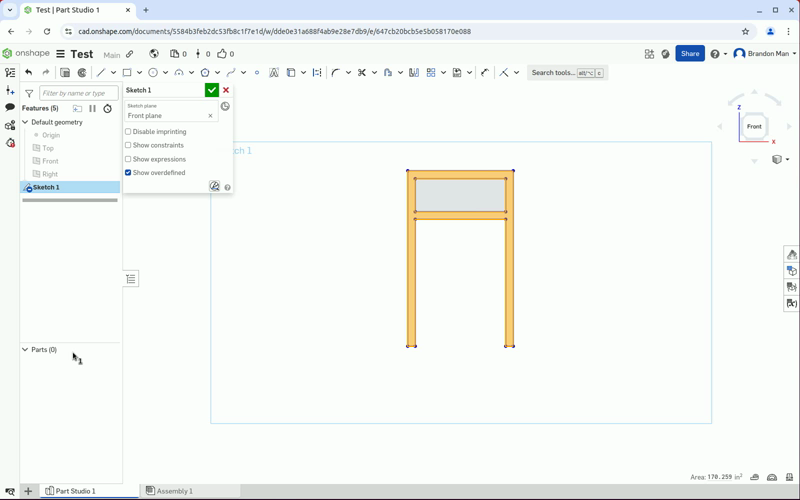
key(shift+e)
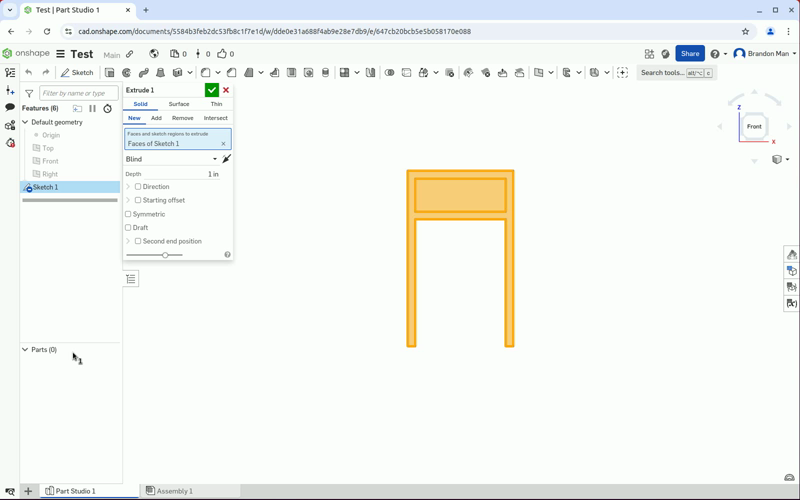
mouse_move(143, 106)
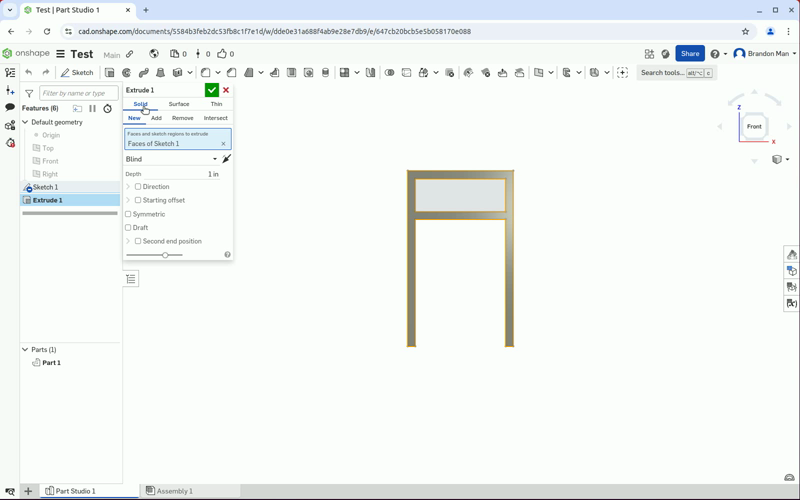
click(143, 106)
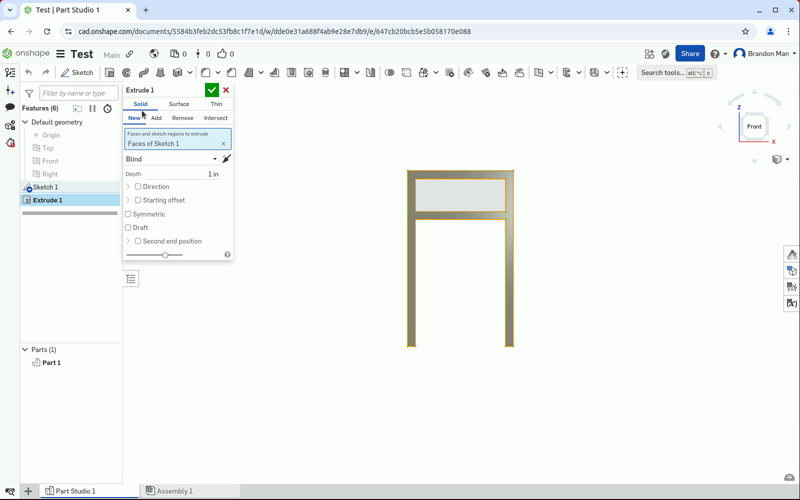
mouse_move(137, 120)
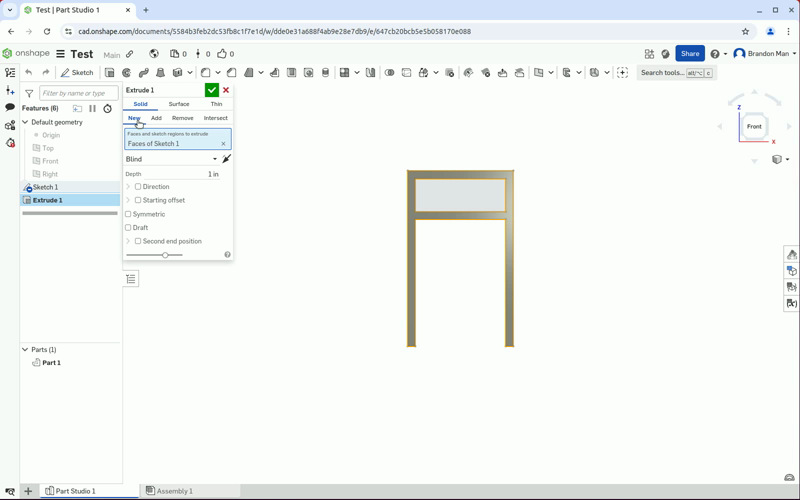
click(137, 120)
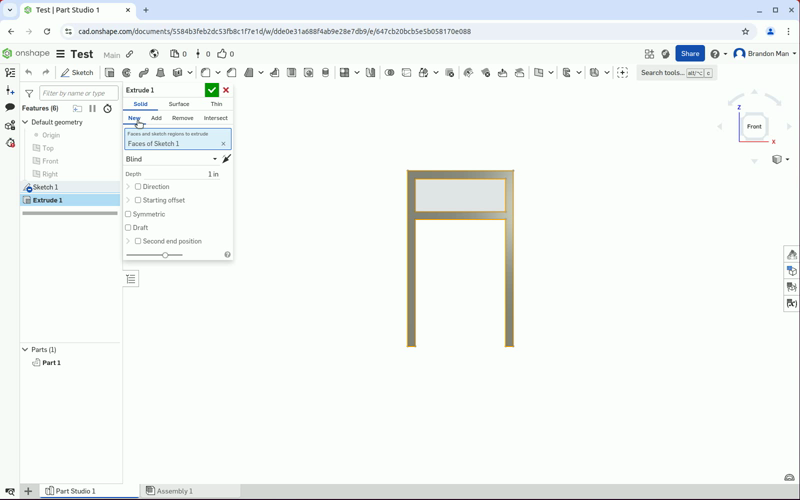
key(tab, 4)
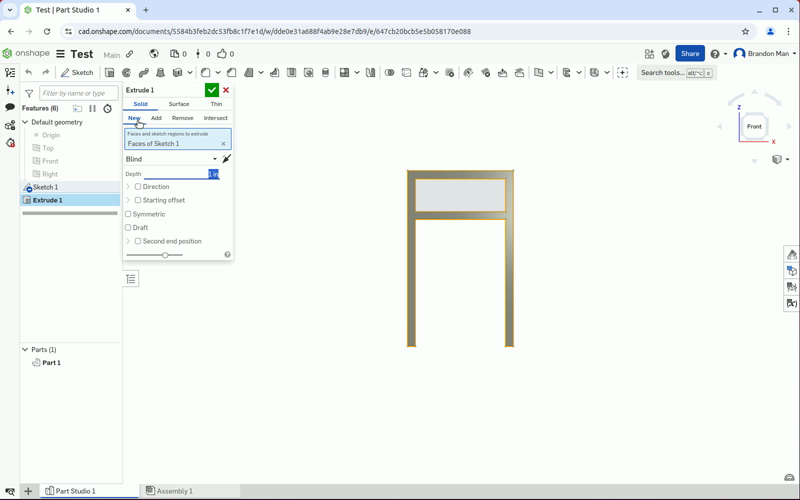
text(1.444)
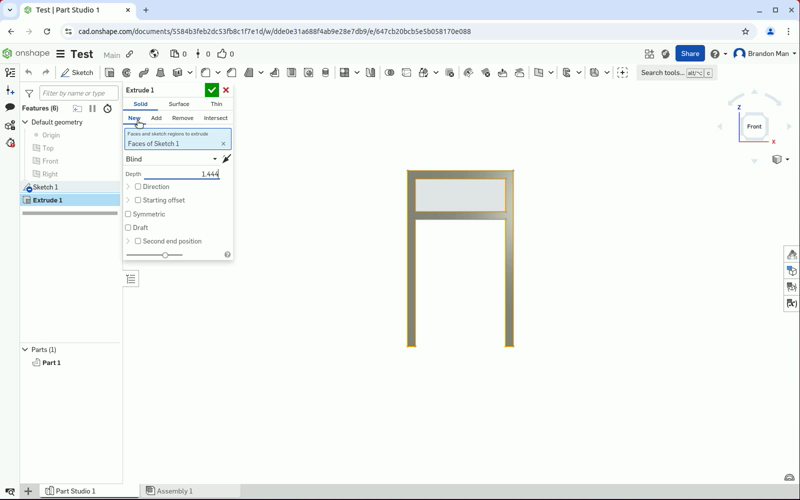
key(tab, 3)
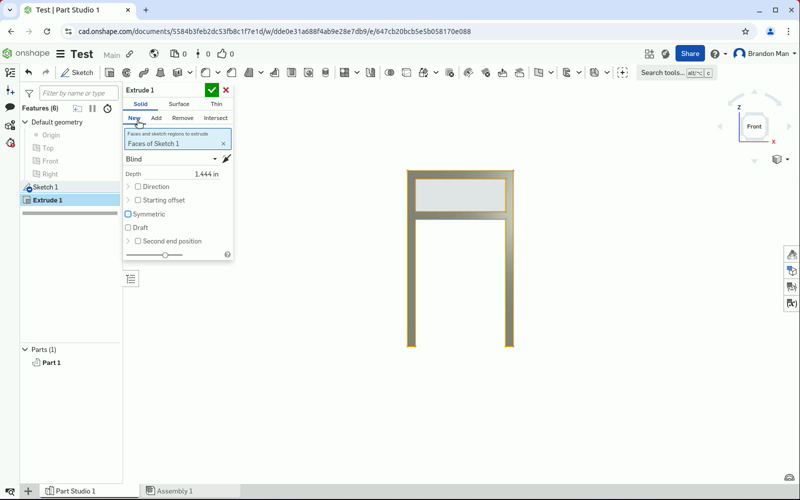
key(space)
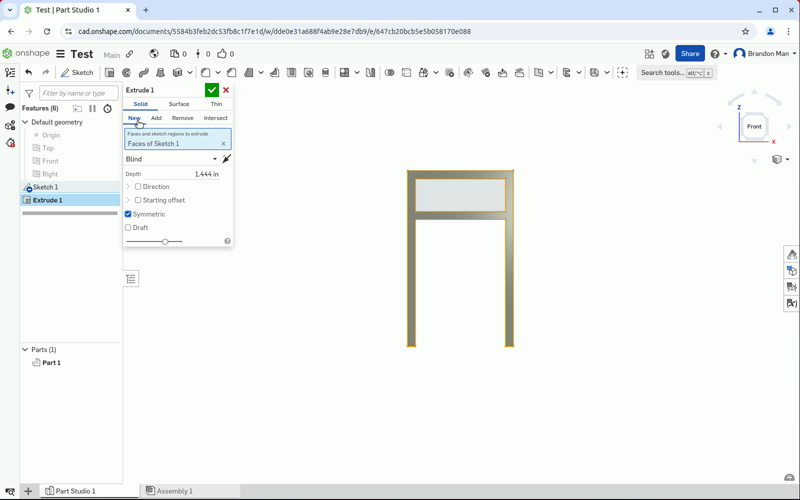
key(enter)
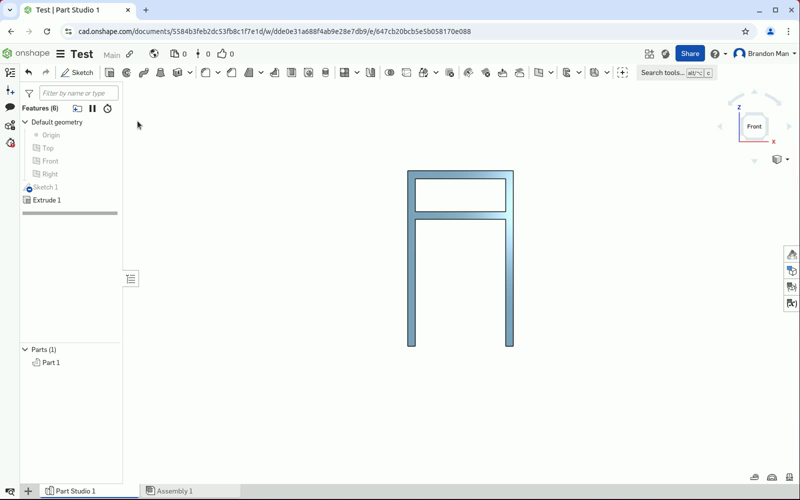
key(shift+h)
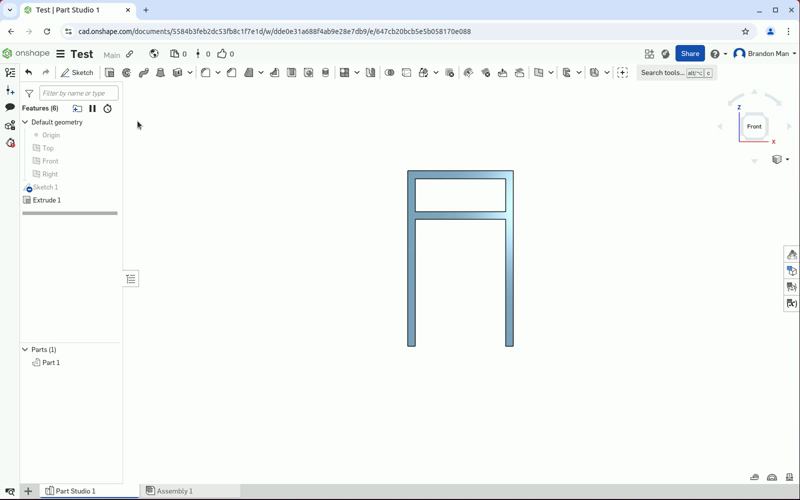
key(shift+h)
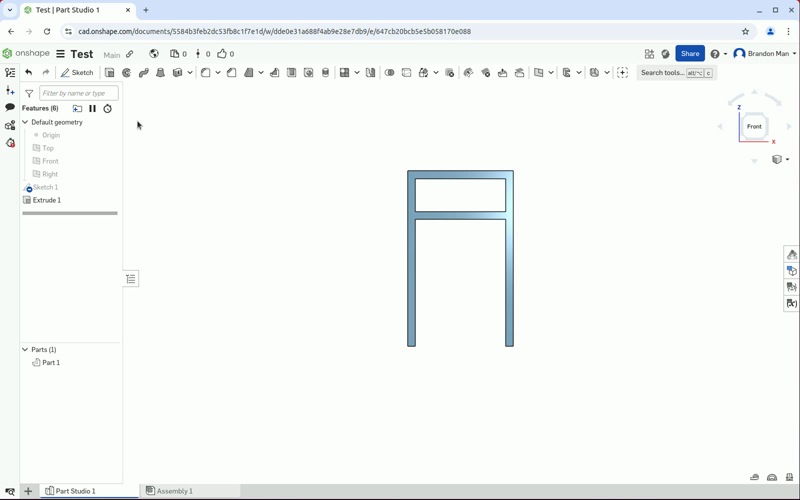
mouse_move(73, 189)
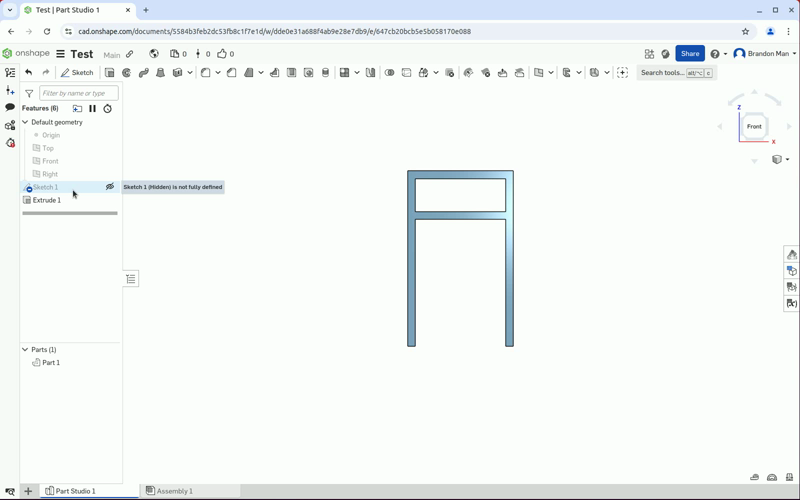
click(73, 189)
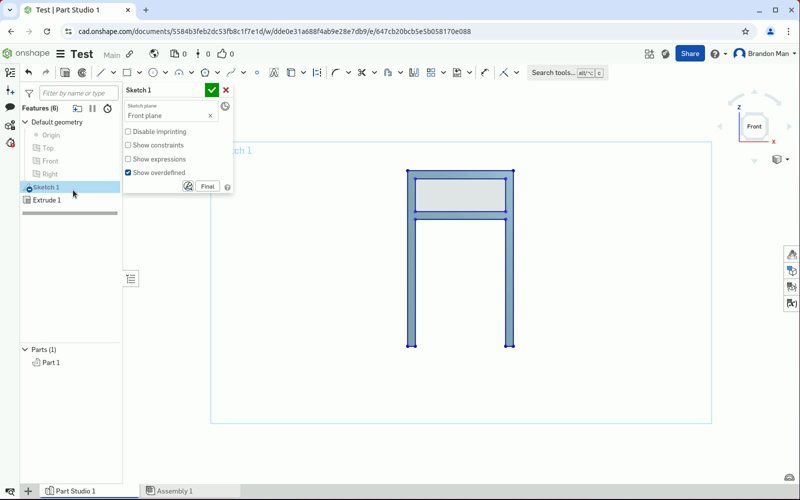
mouse_move(229, 92)
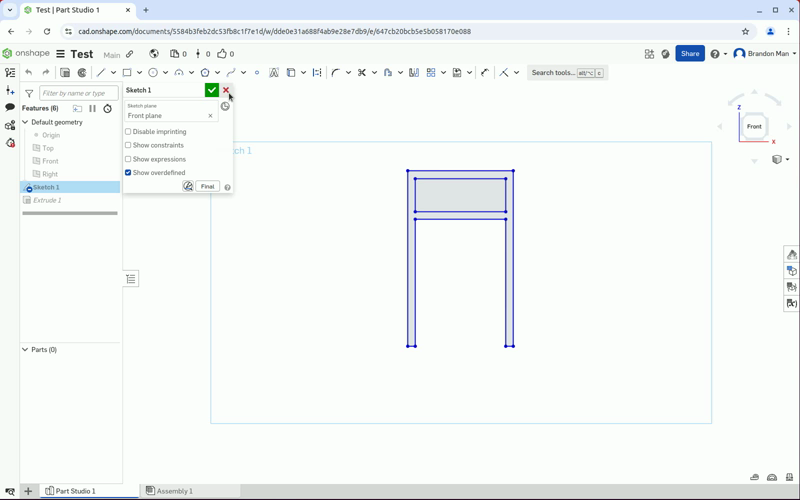
click(229, 92)
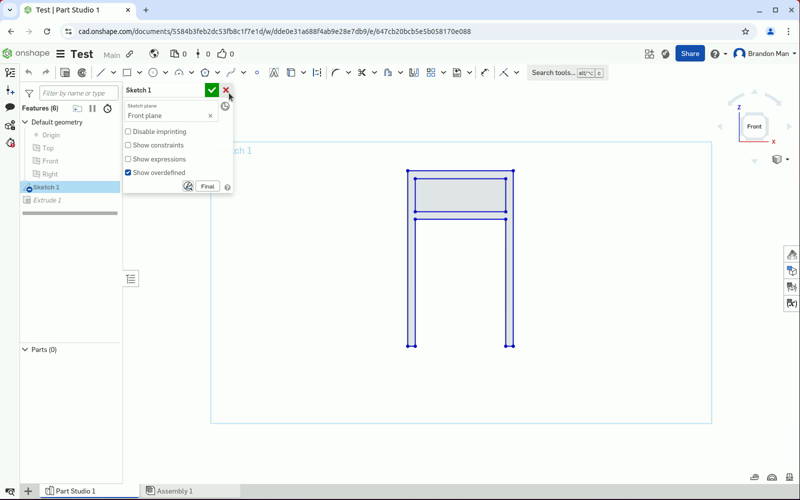
key(shift+s)
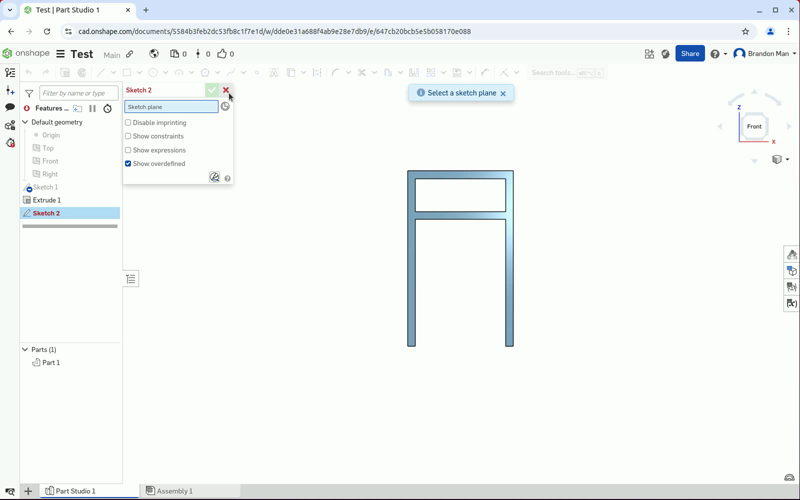
mouse_move(73, 163)
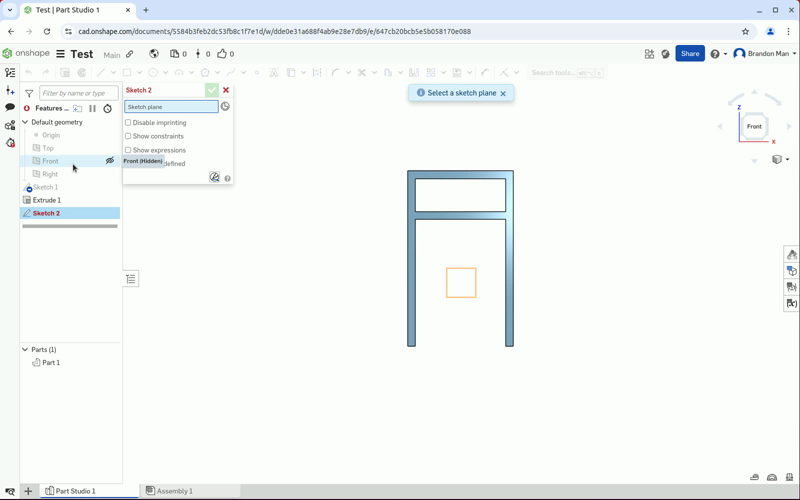
click(73, 163)
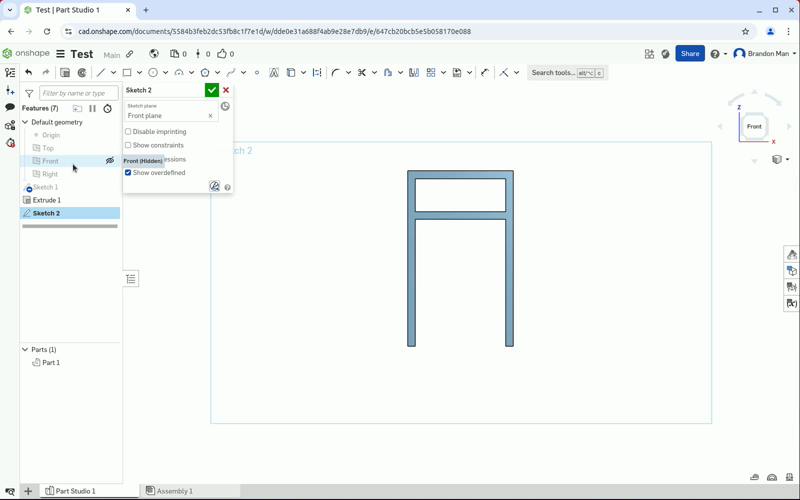
mouse_move(73, 352)
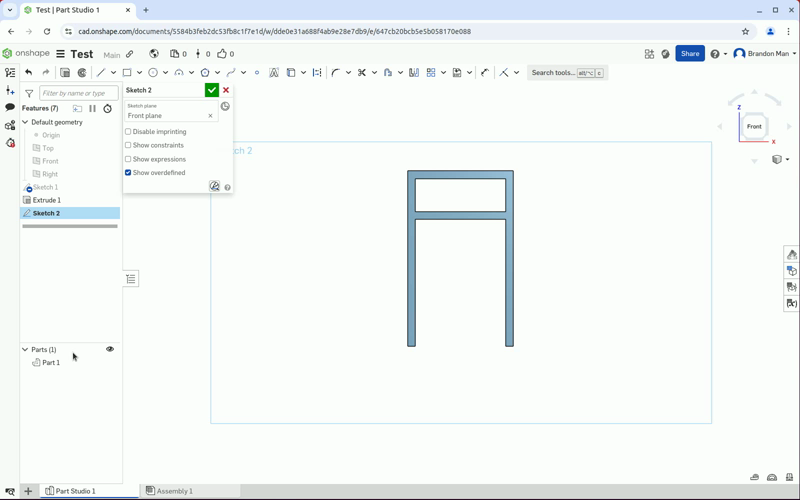
key(y)
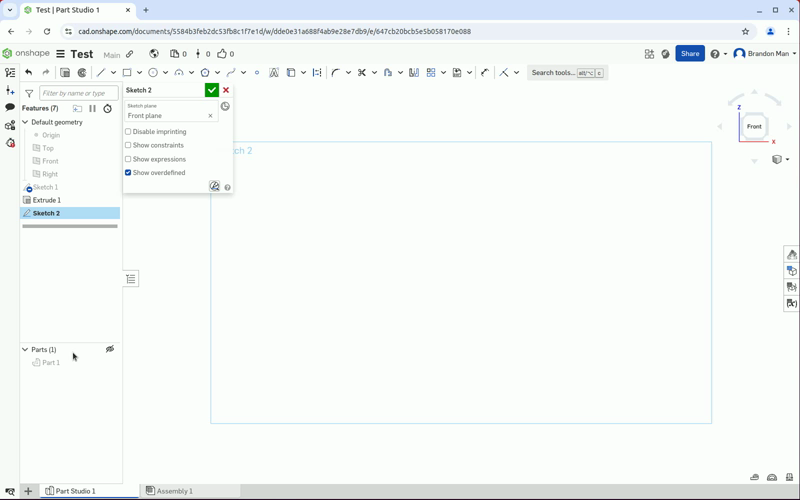
key(l)
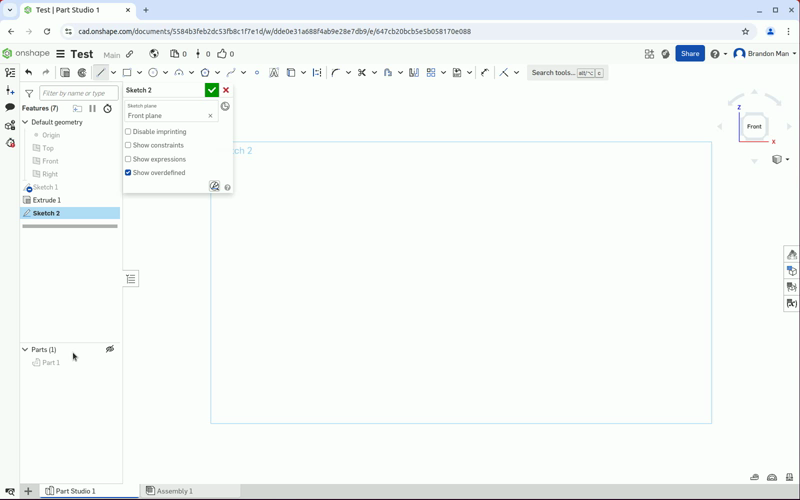
key_down(shift)
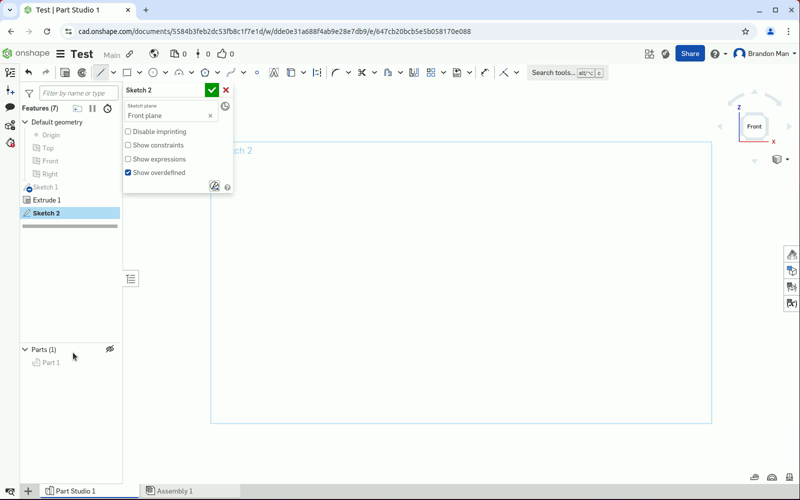
mouse_move(418, 207)
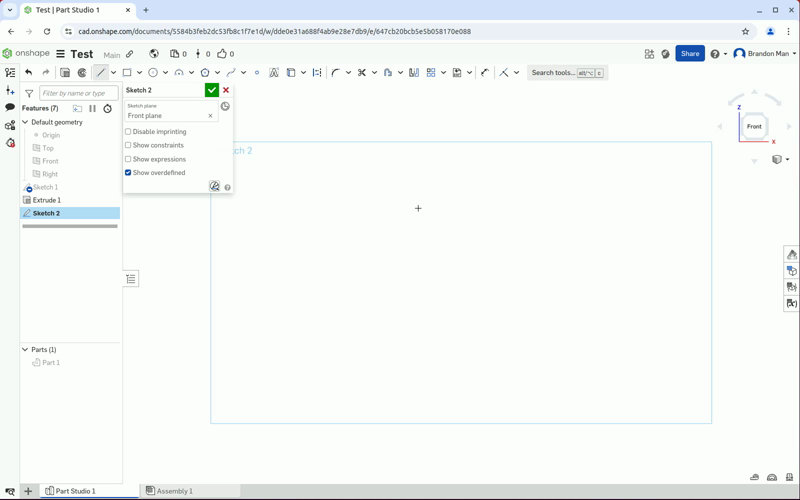
click(418, 207)
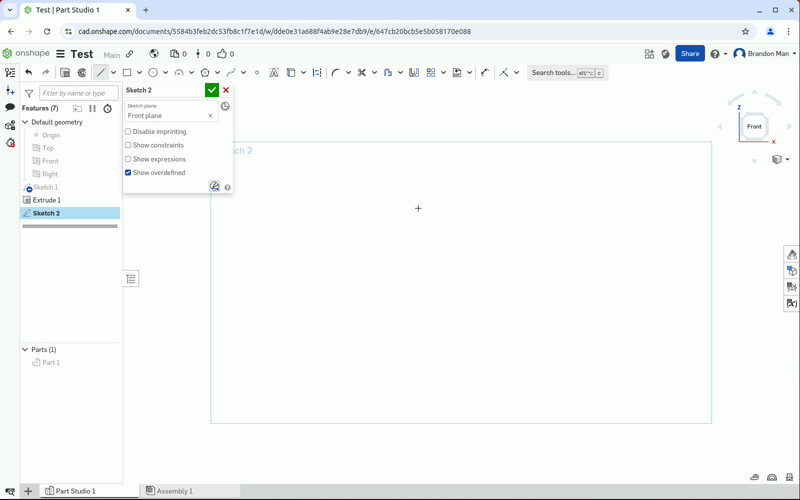
key_up(shift)
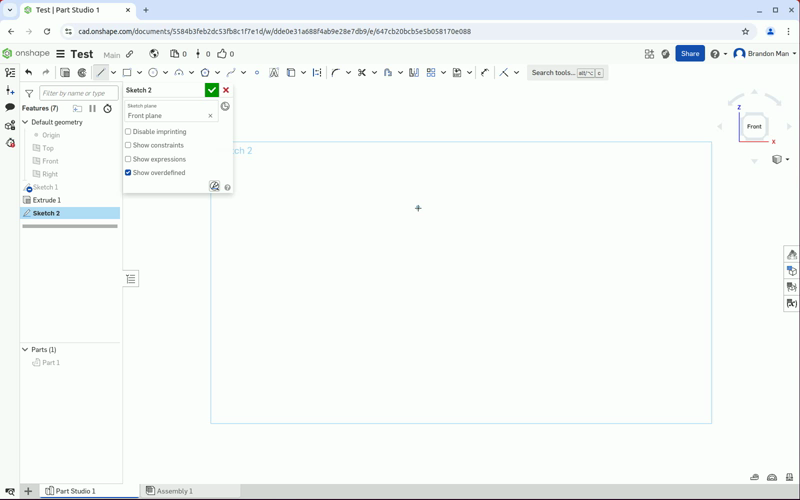
key_down(shift)
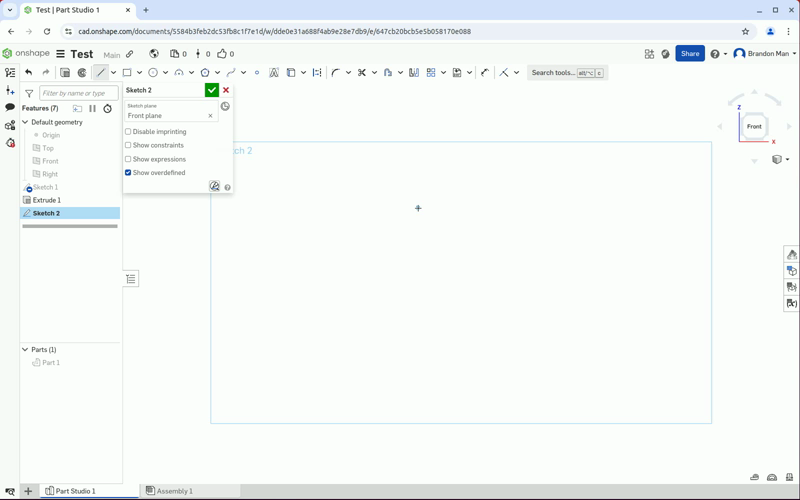
mouse_move(503, 207)
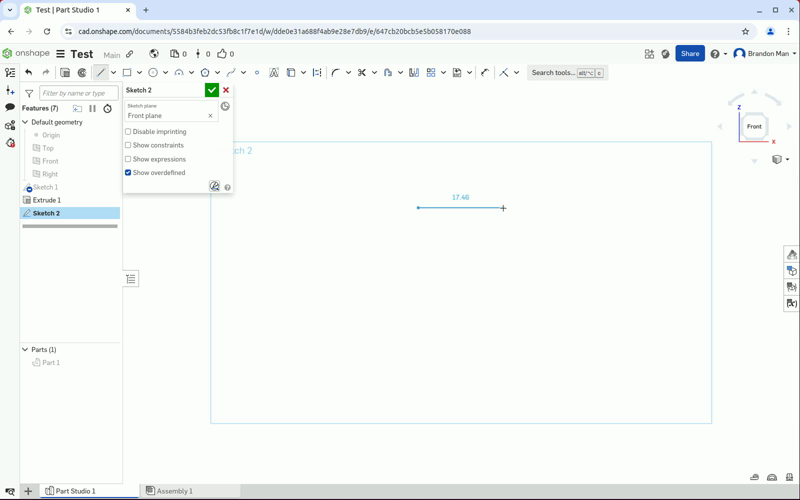
click(503, 207)
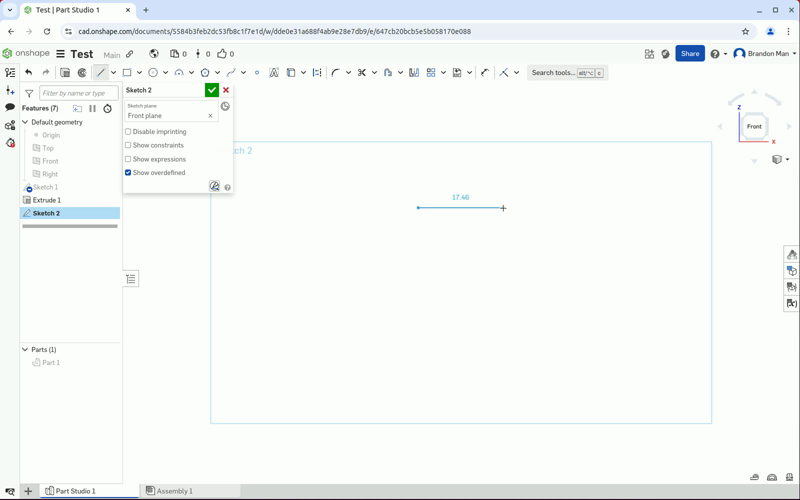
key_up(shift)
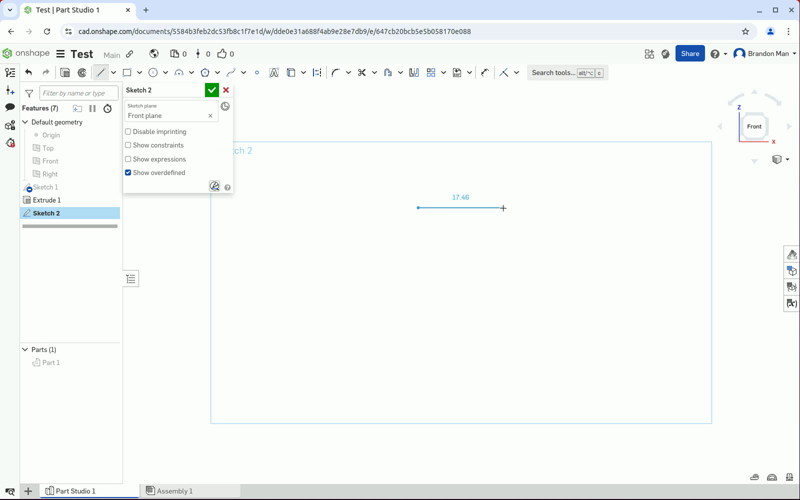
key_down(shift)
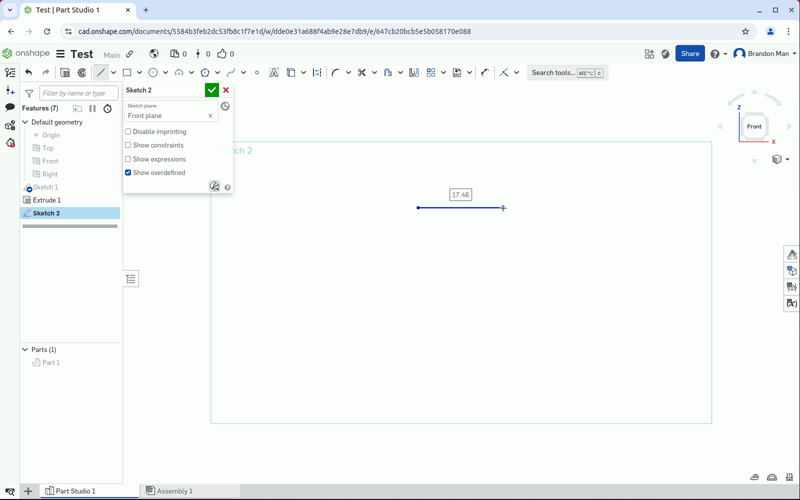
mouse_move(533, 207)
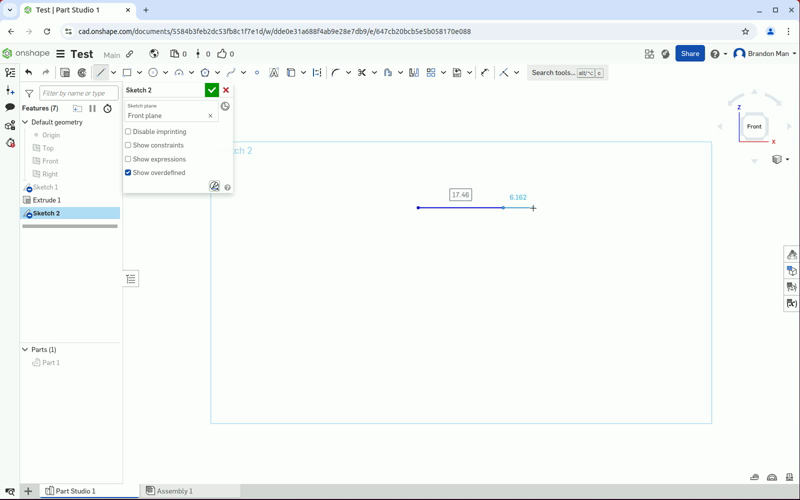
mouse_move(503, 181)
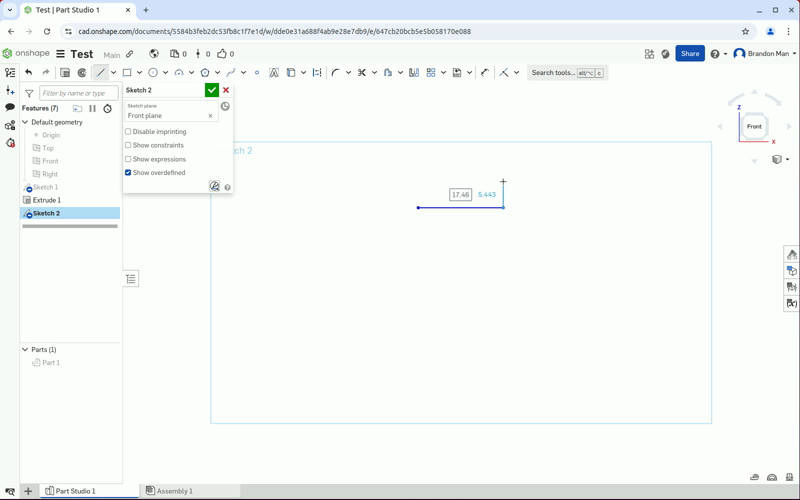
click(503, 181)
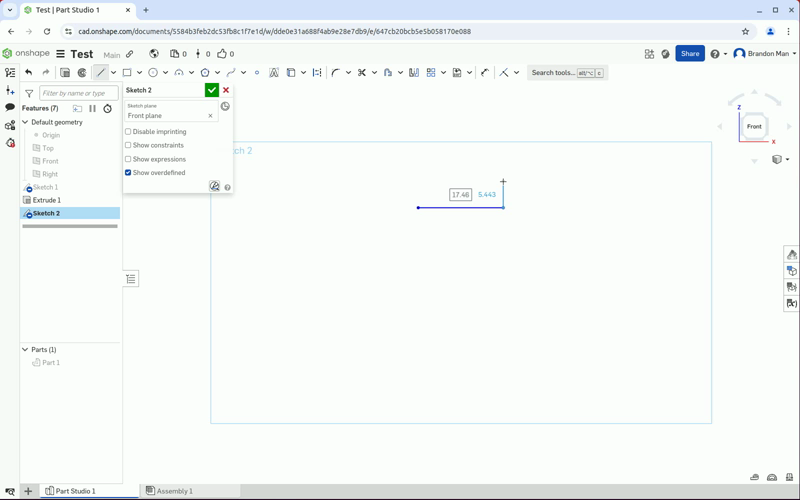
key_up(shift)
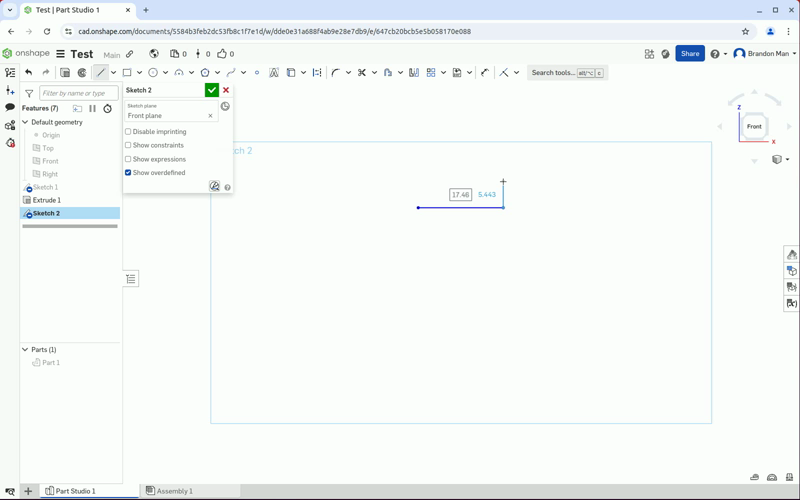
key_down(shift)
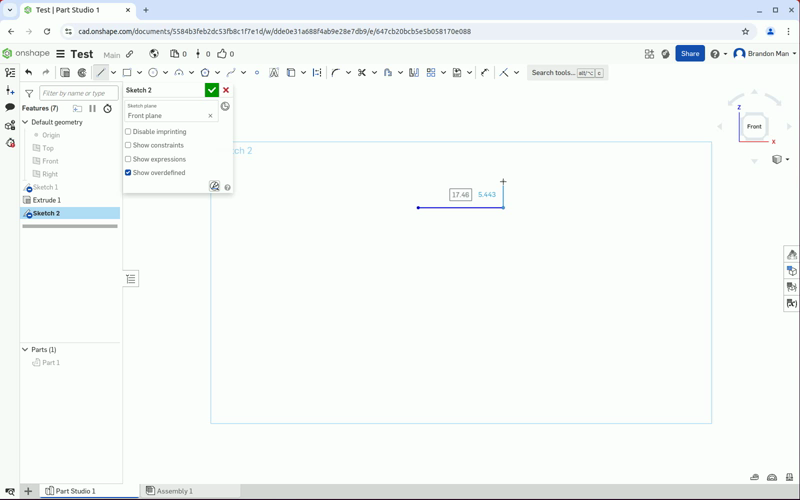
mouse_move(418, 181)
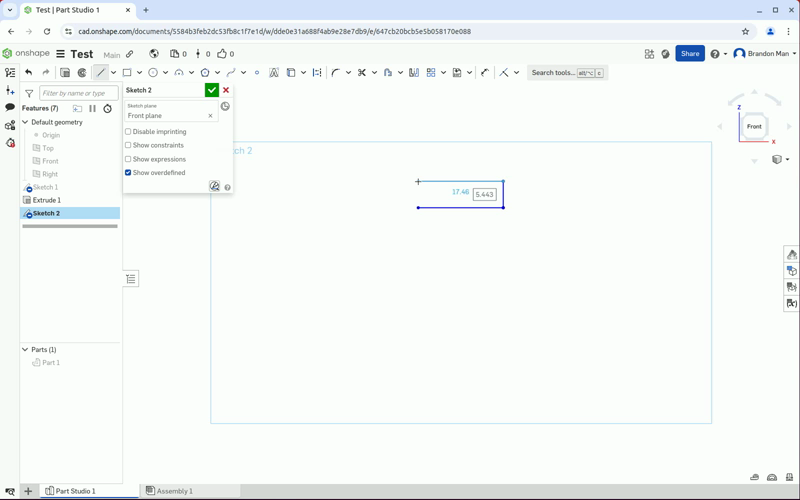
click(418, 181)
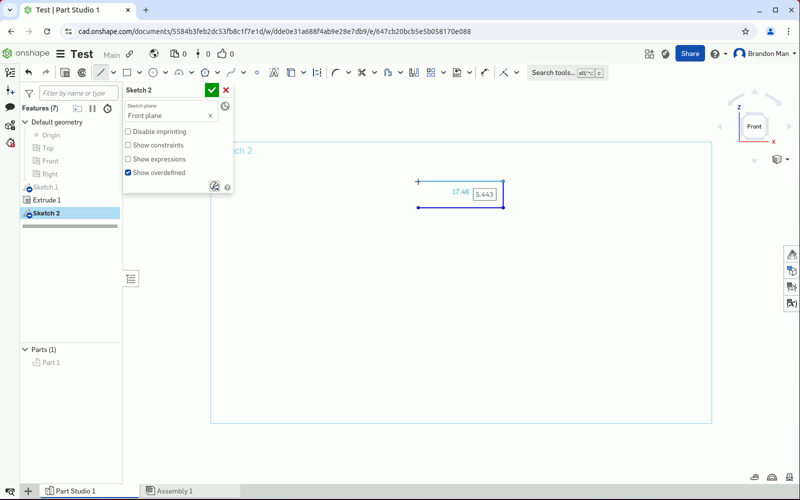
key_up(shift)
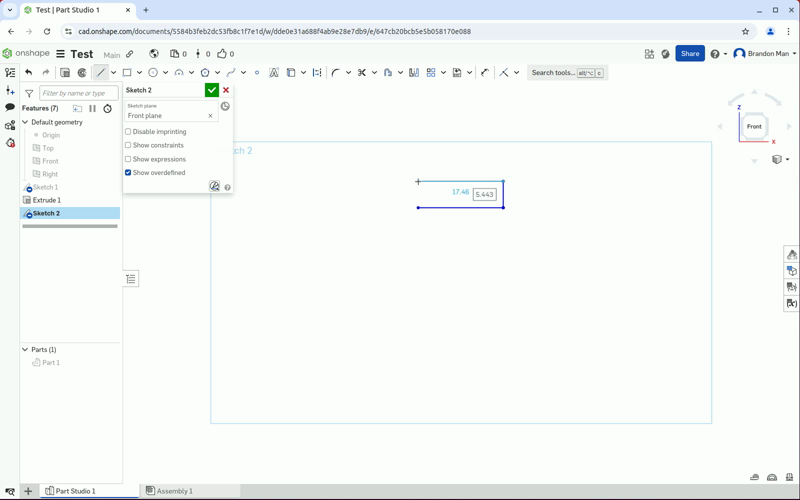
mouse_move(448, 181)
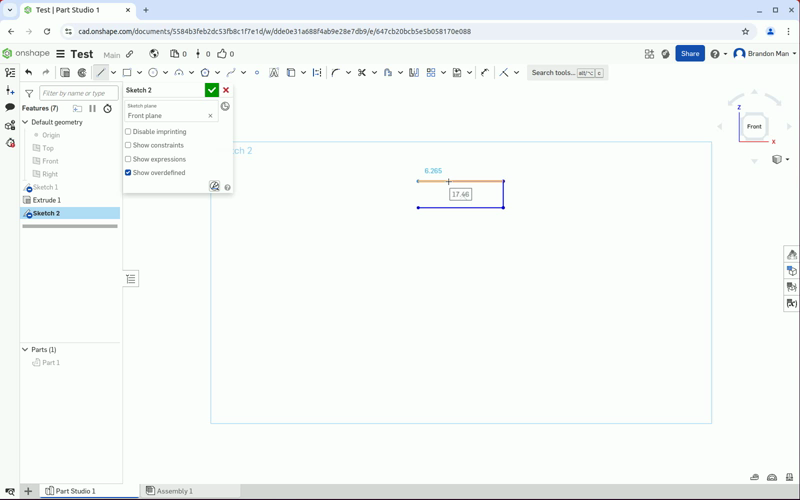
key_down(shift)
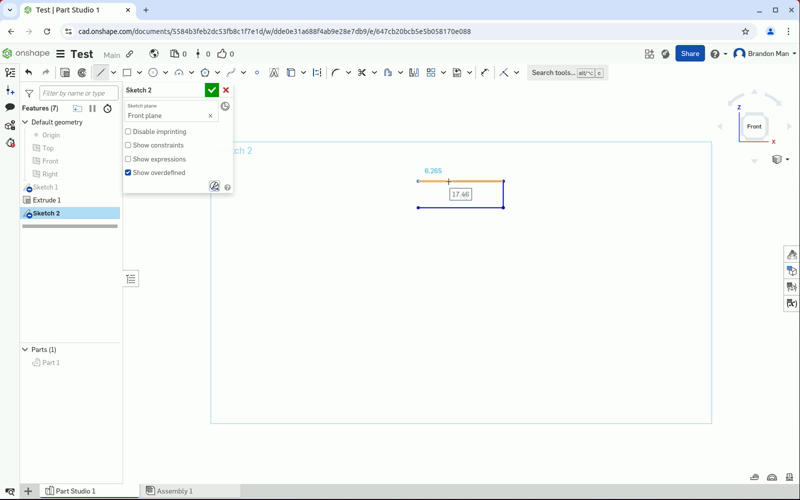
mouse_move(418, 207)
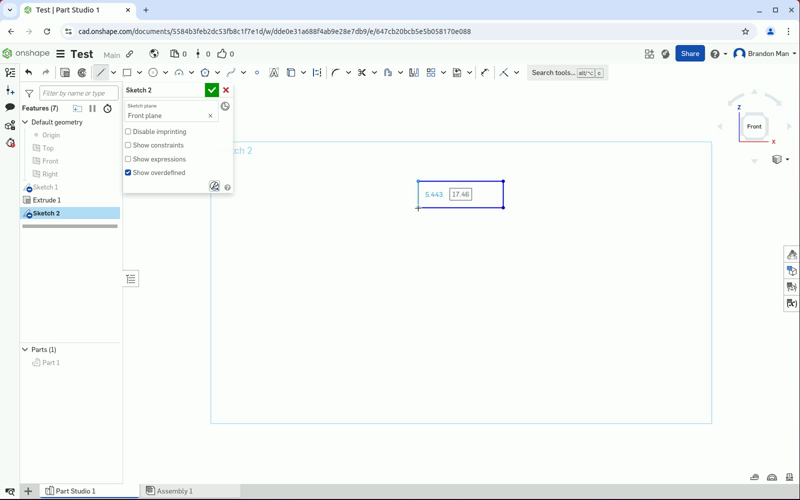
key_up(shift)
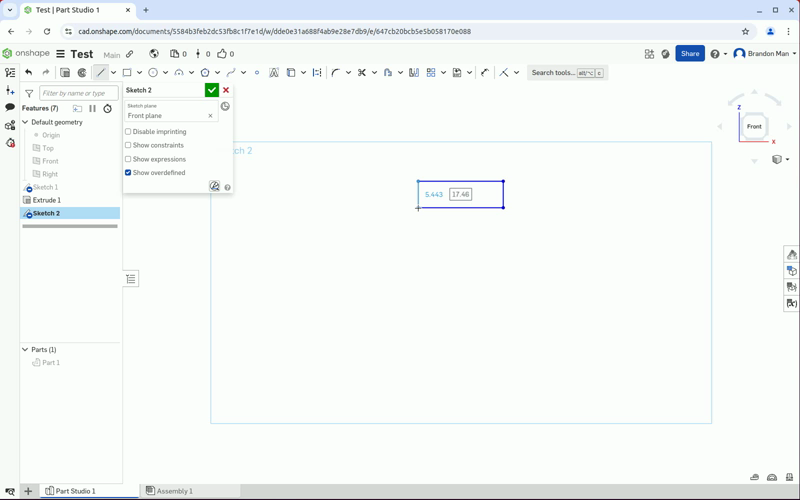
click(418, 207)
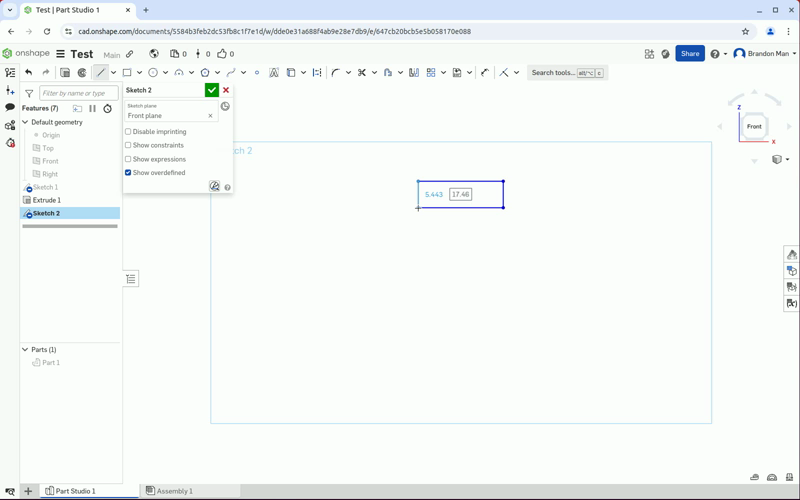
key(esc)
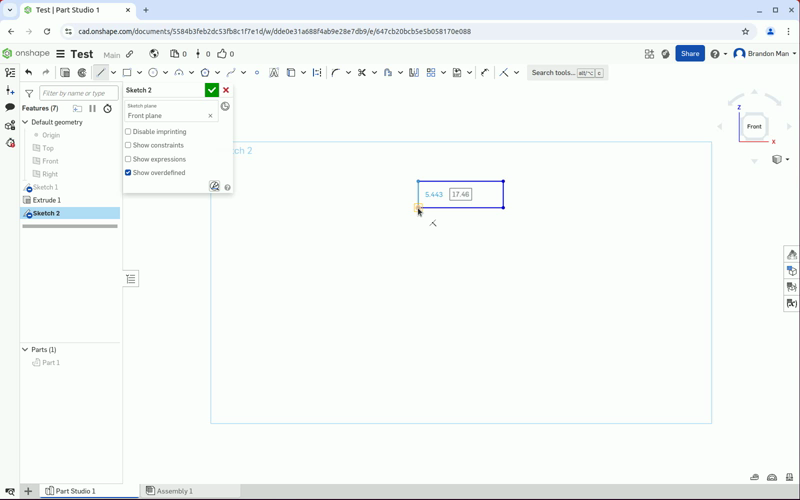
mouse_move(482, 183)
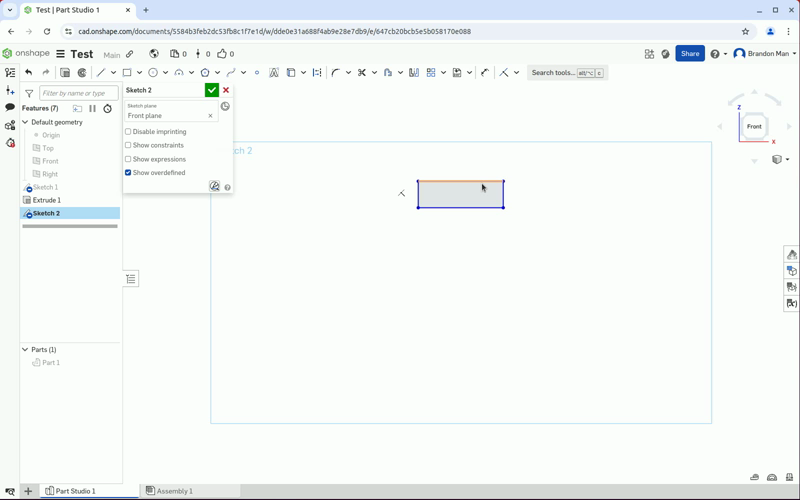
click(482, 183)
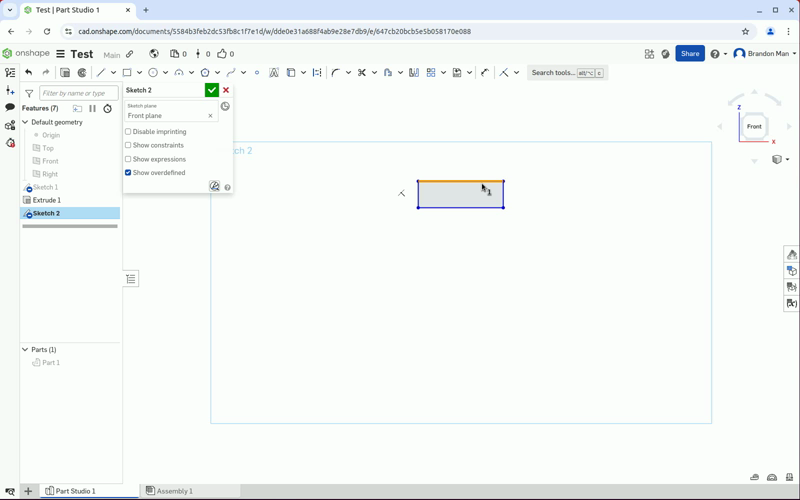
mouse_move(73, 352)
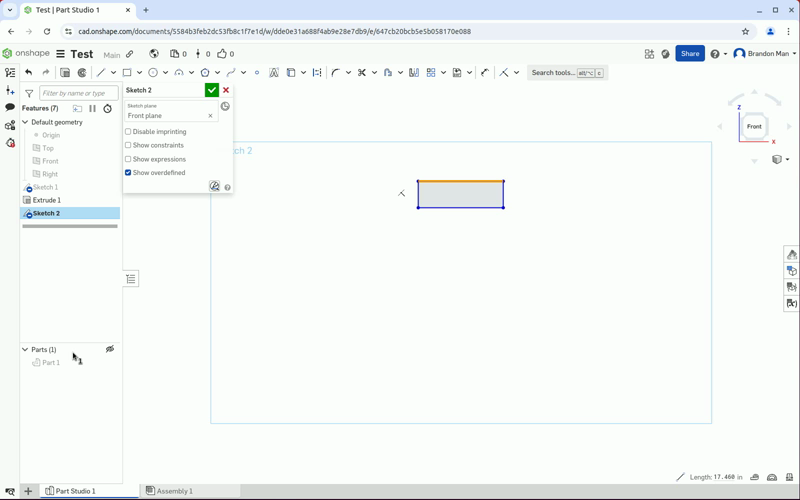
key(shift+y)
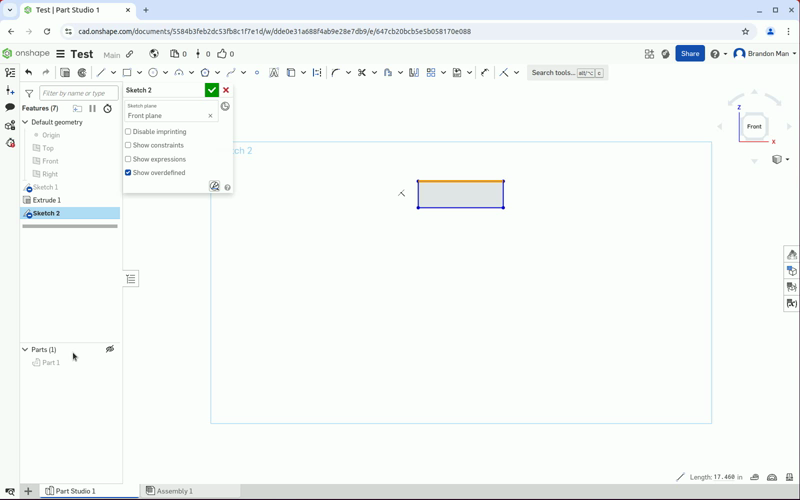
key(shift+e)
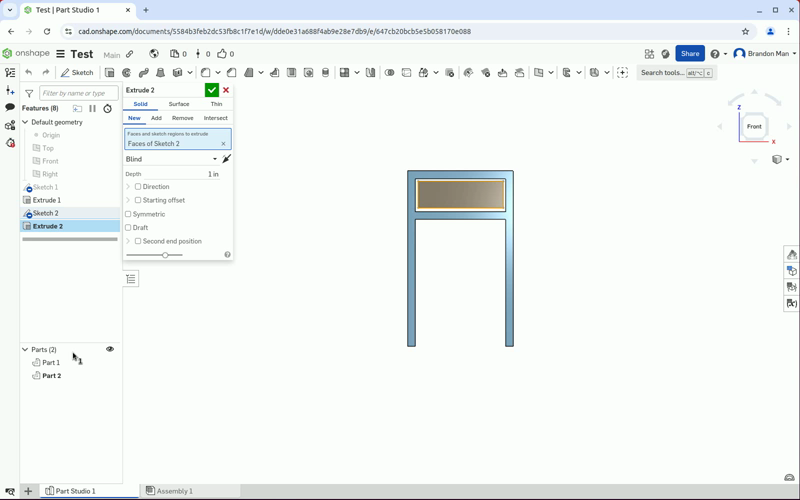
mouse_move(143, 106)
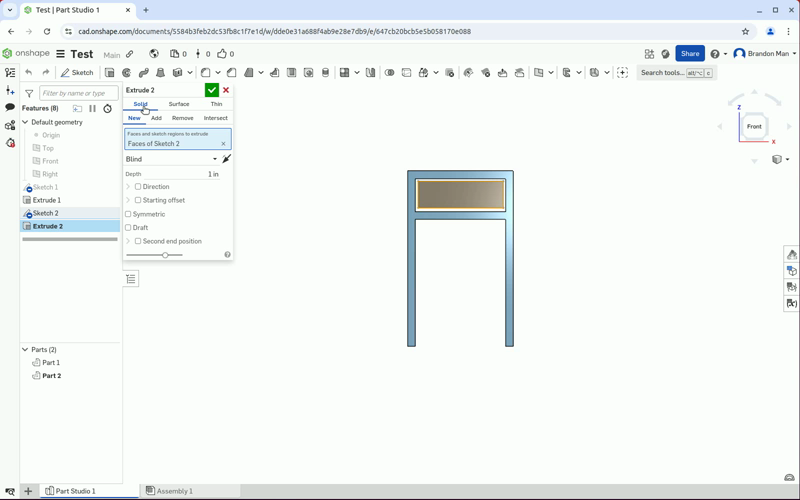
click(143, 106)
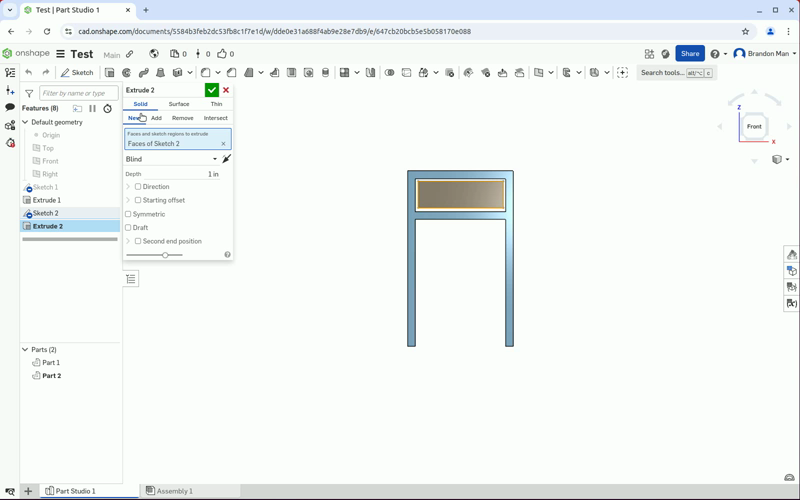
mouse_move(137, 120)
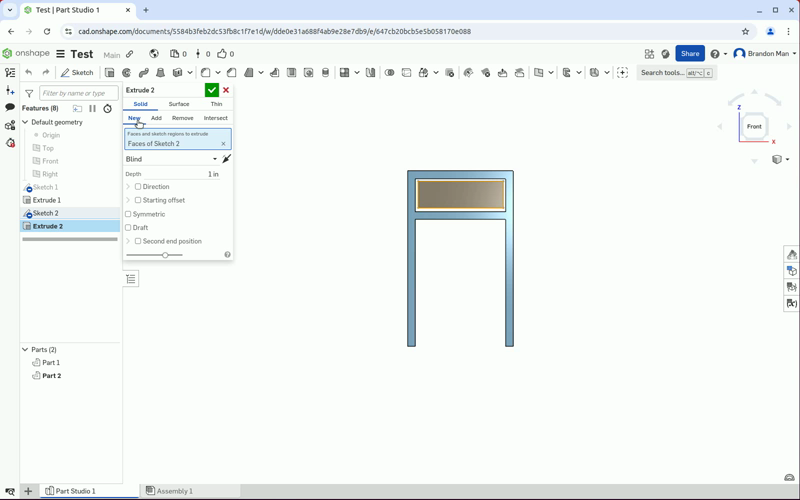
click(137, 120)
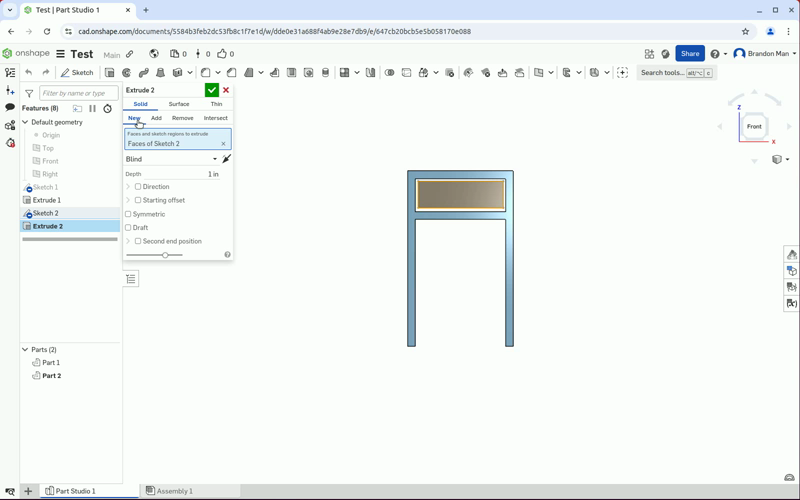
key(tab, 4)
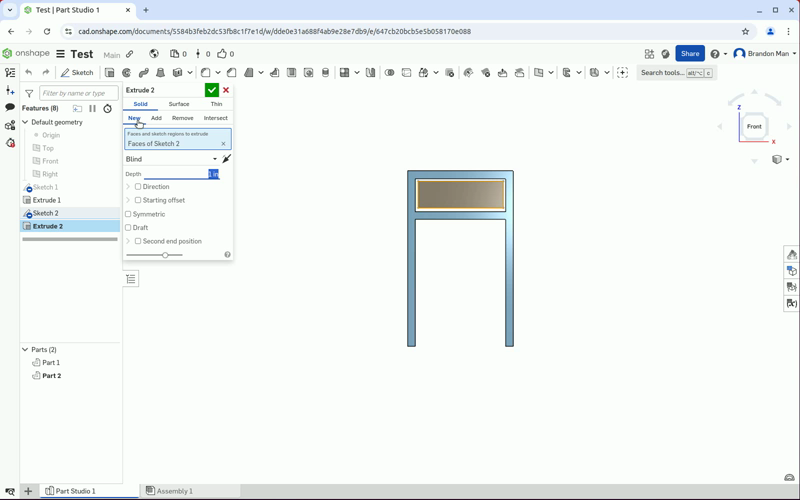
text(-0.482)
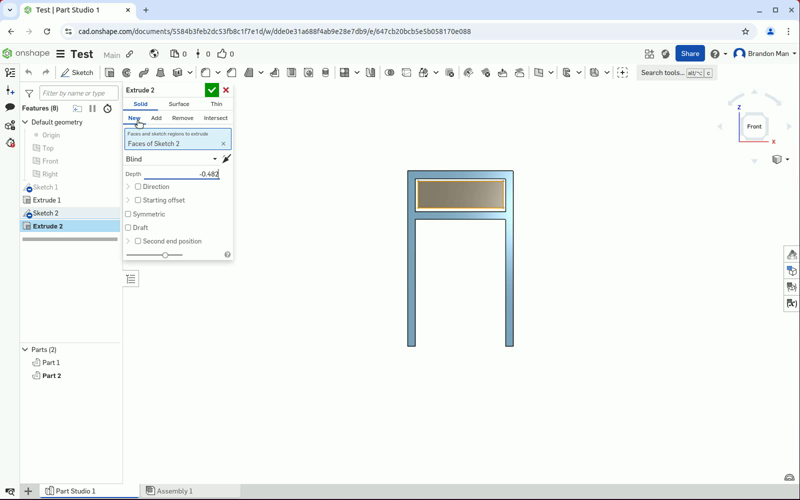
key(tab, 3)
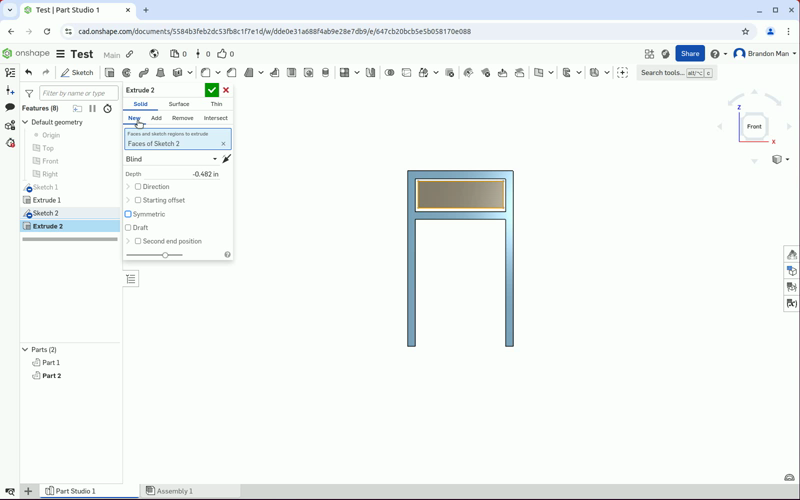
key(space)
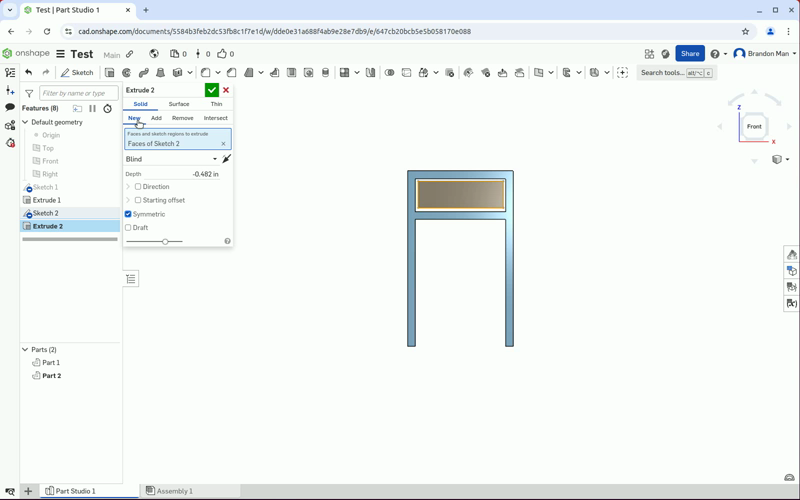
key(enter)
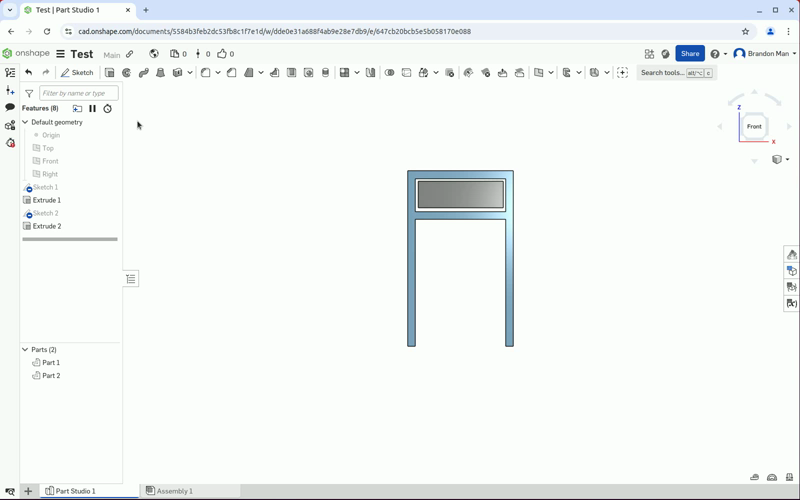
key(shift+h)
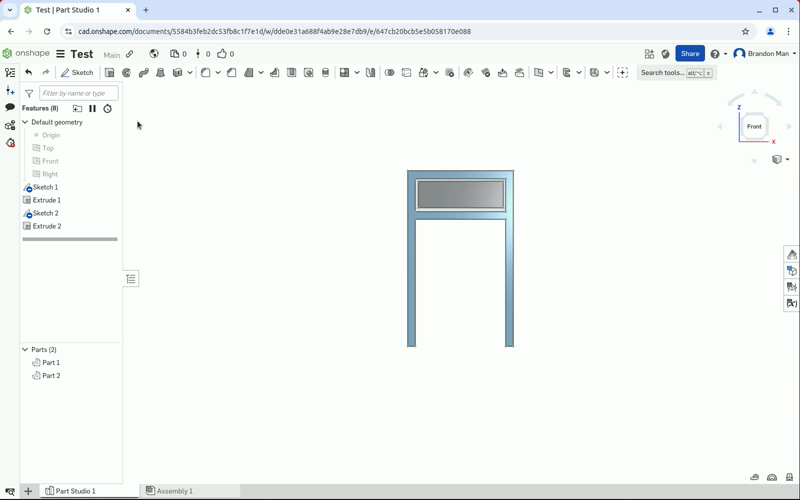
key(shift+h)
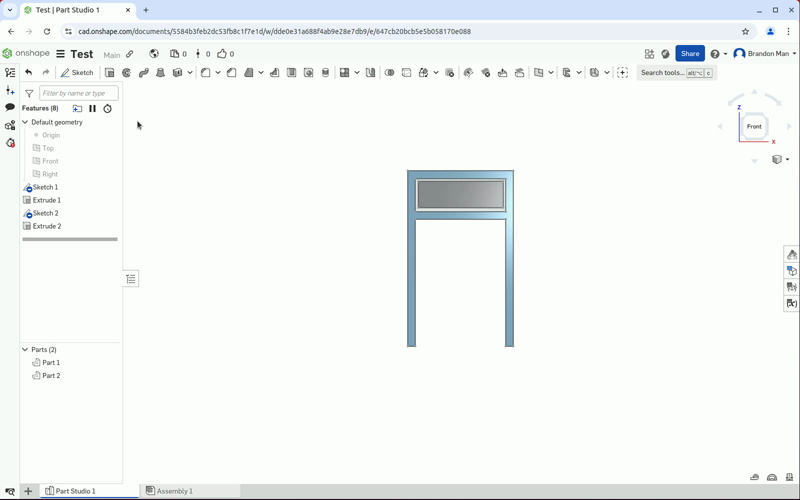
key(shift+7)
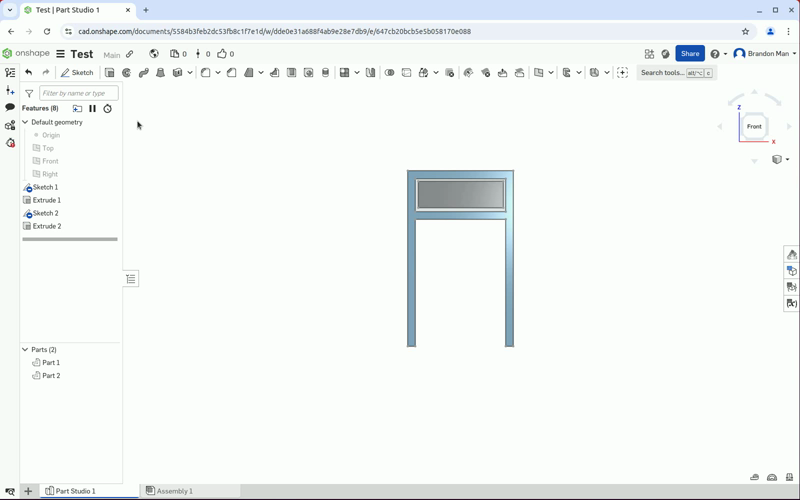
key(left, 2)
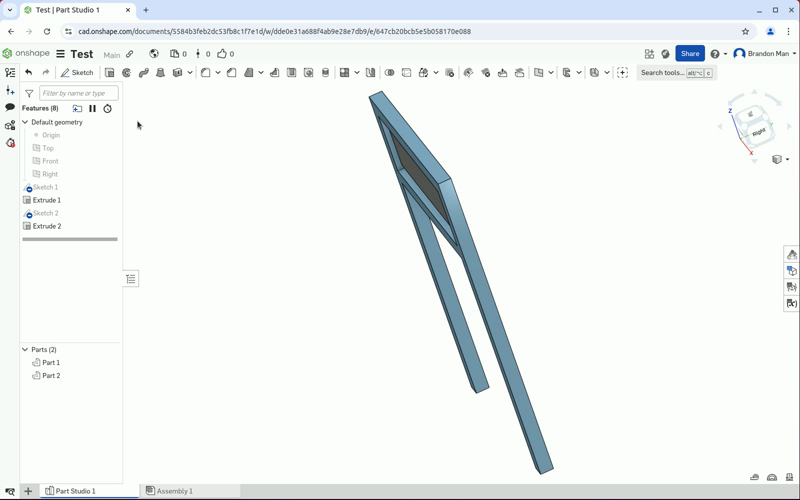
key(down, 2)
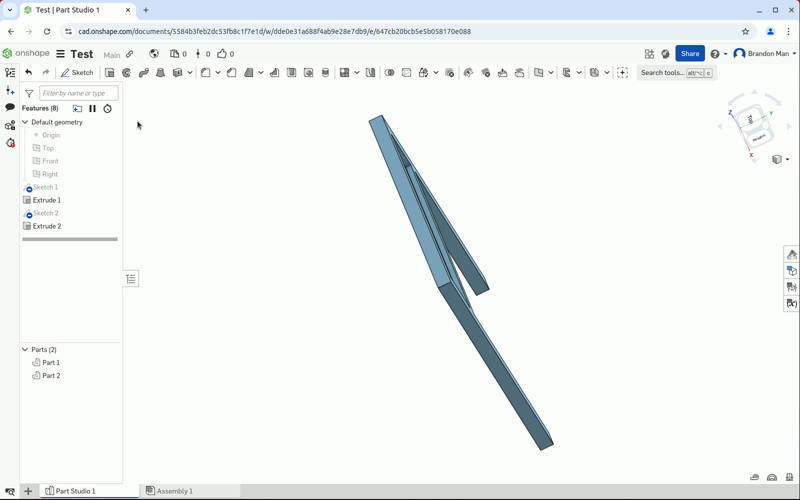
key(up, 2)
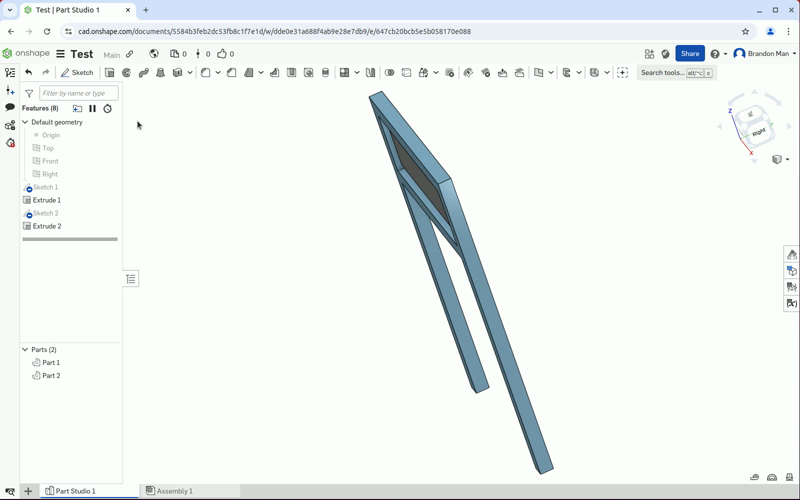
key(right, 2)
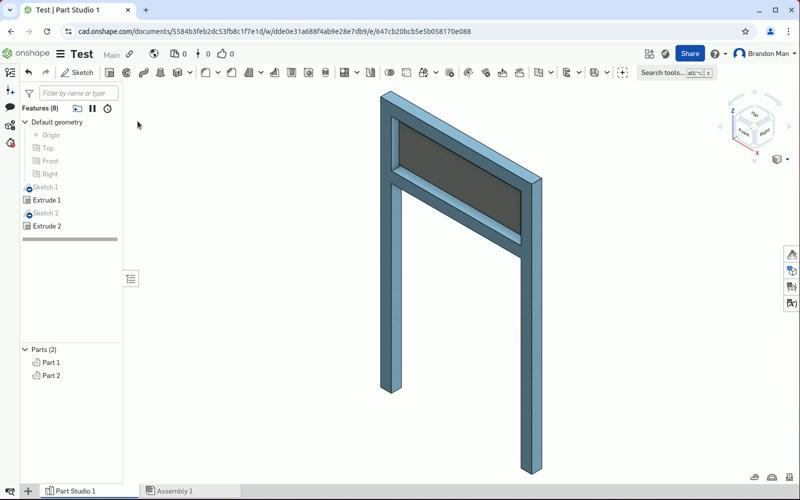
mouse_move(73, 189)
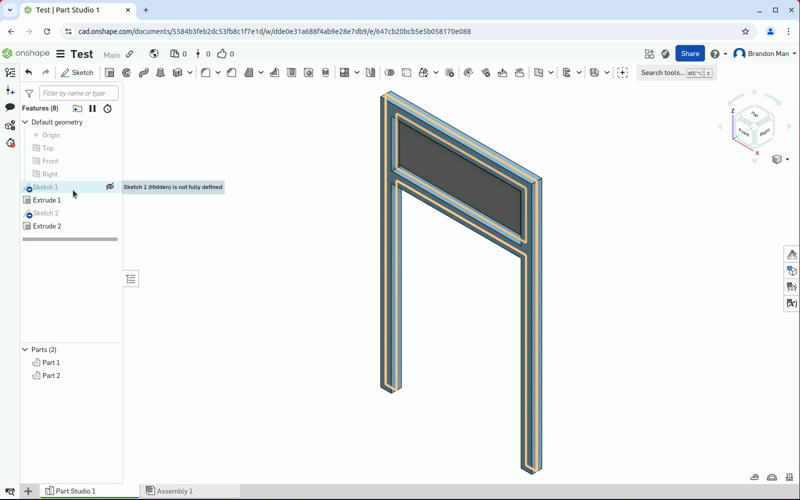
click(73, 189)